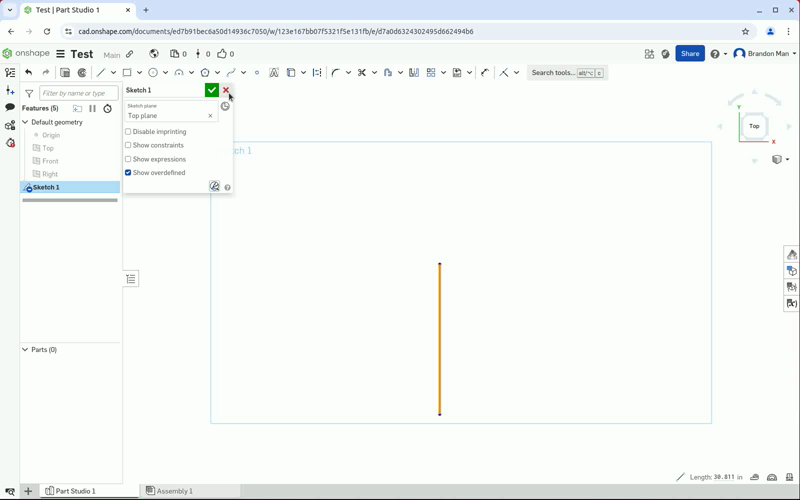
key(shift+h)
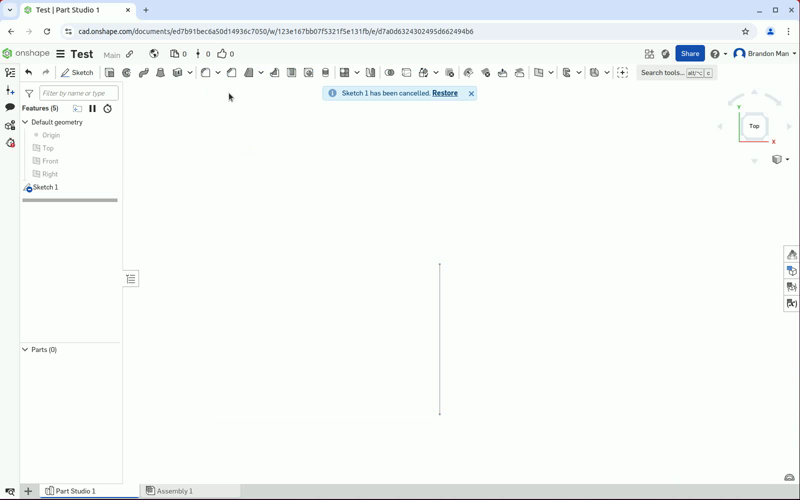
key(shift+s)
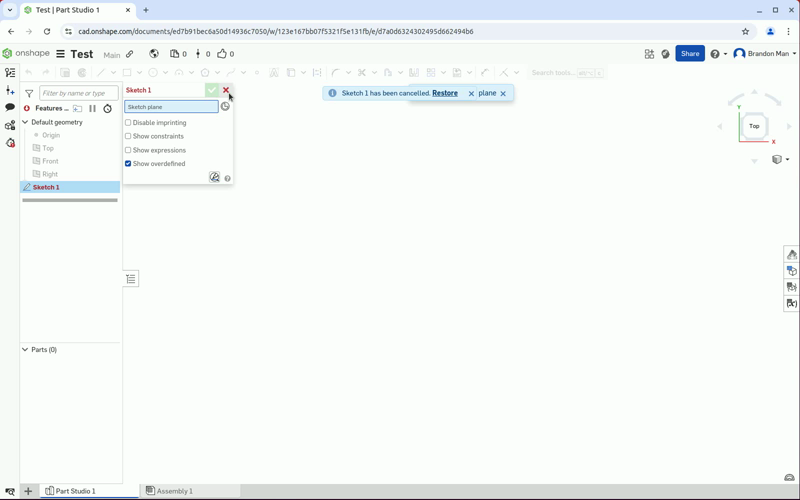
mouse_move(73, 150)
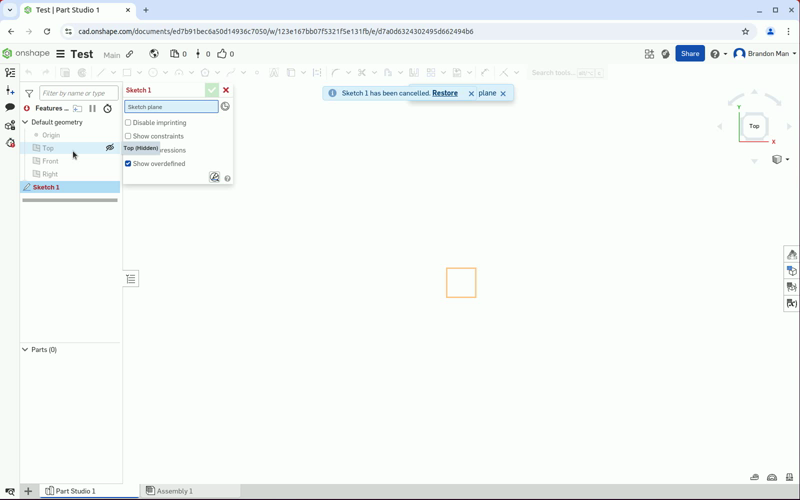
click(73, 150)
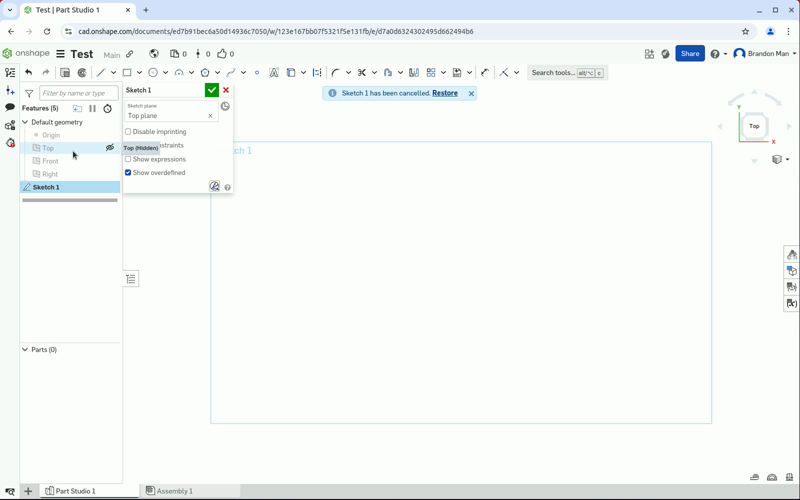
mouse_move(73, 352)
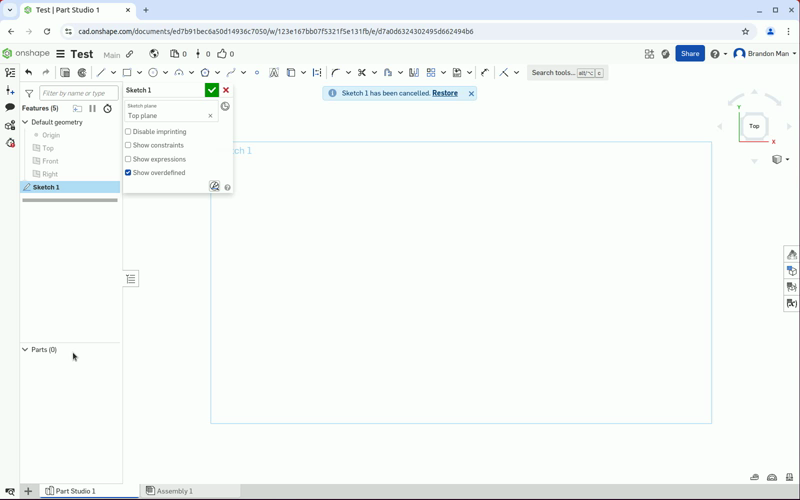
key(y)
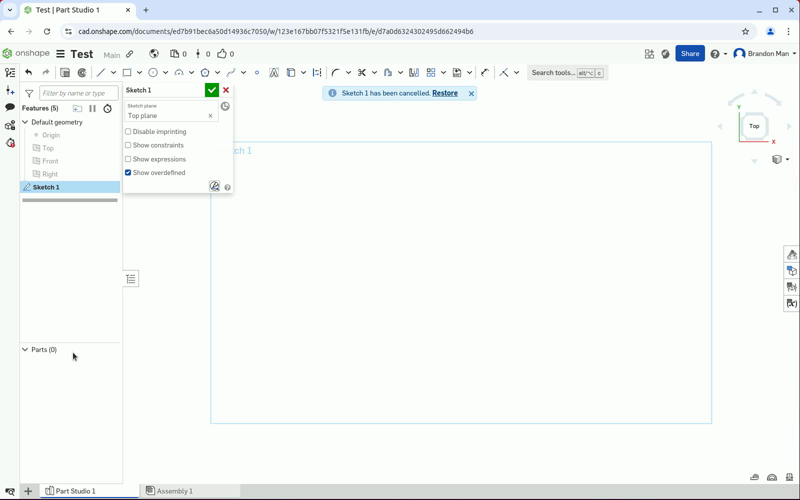
key(l)
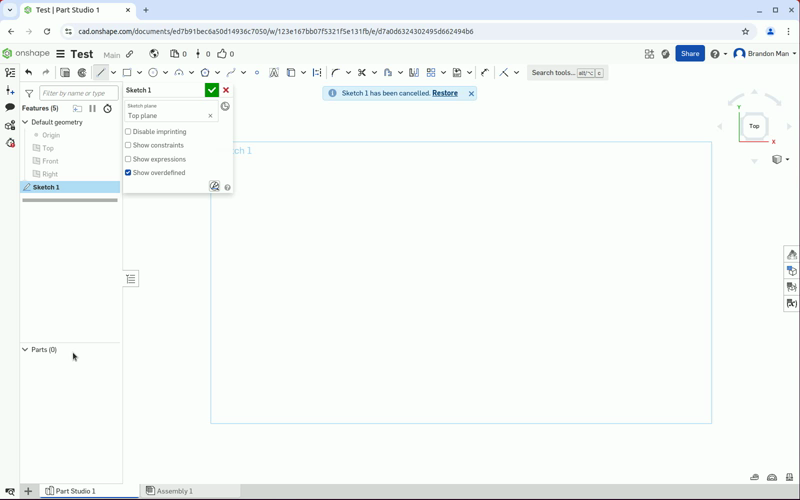
key_down(shift)
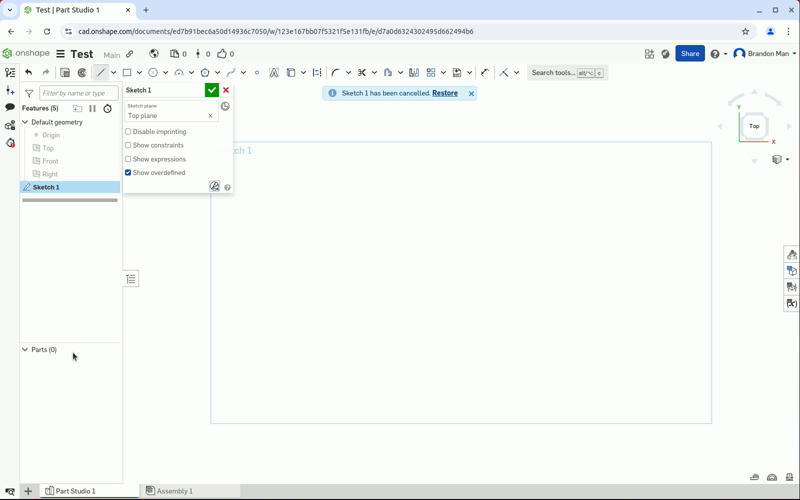
mouse_move(460, 282)
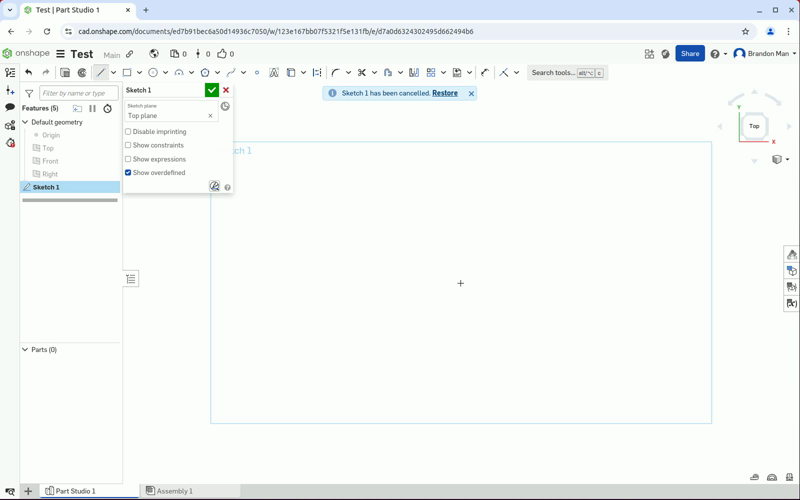
click(460, 282)
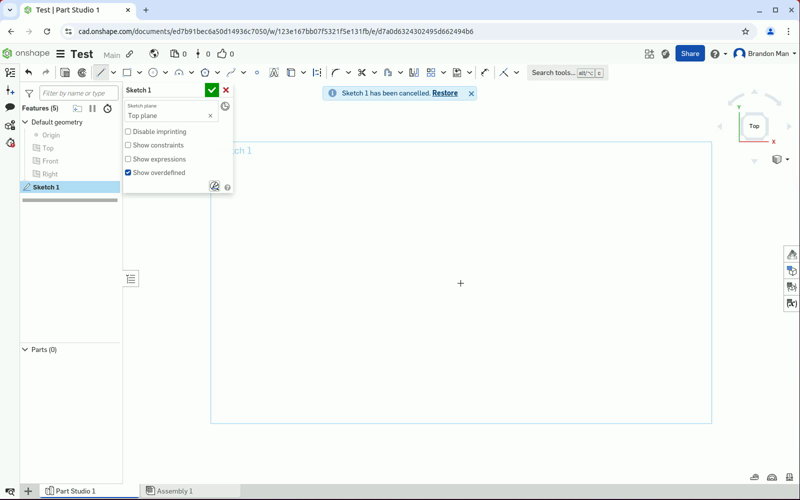
key_up(shift)
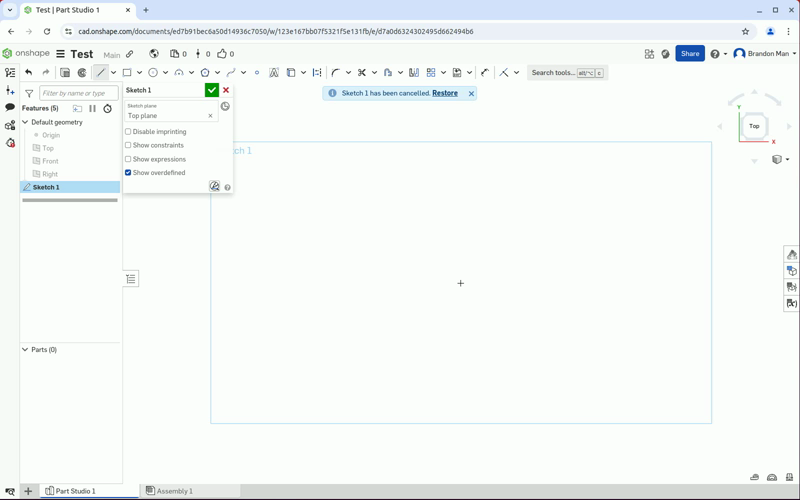
key_down(shift)
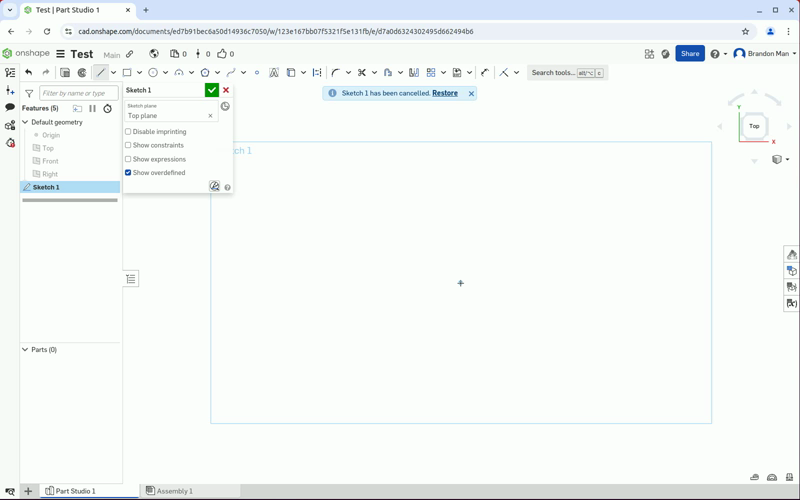
mouse_move(490, 282)
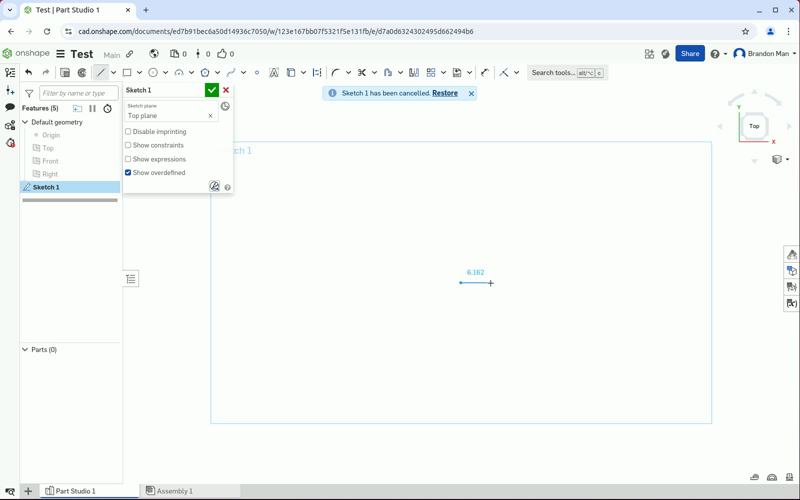
mouse_move(515, 282)
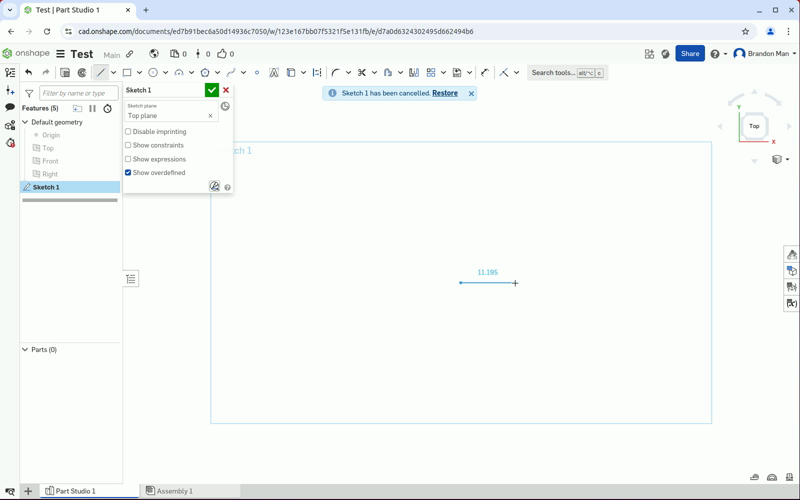
click(515, 282)
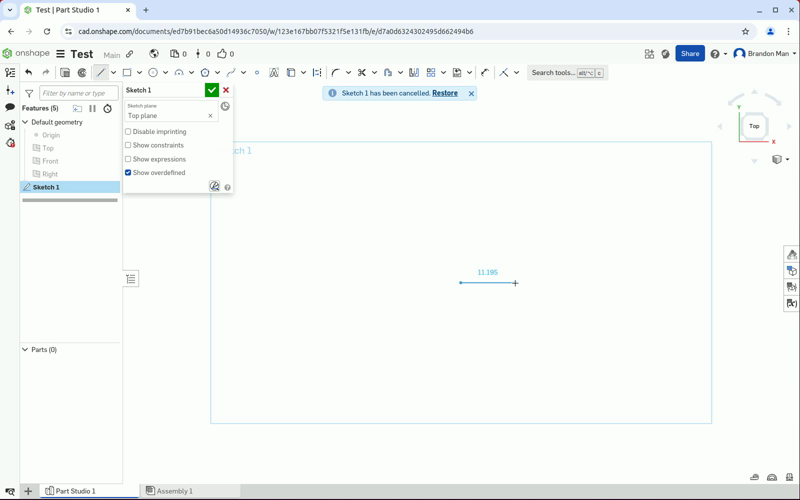
key_up(shift)
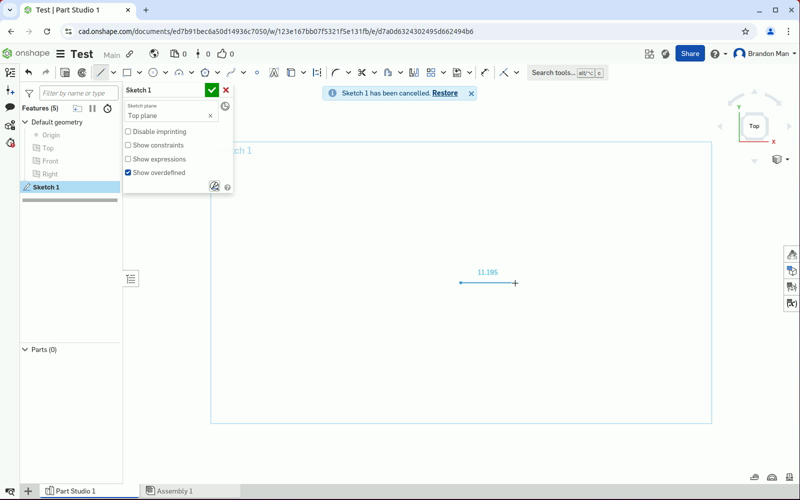
key_down(shift)
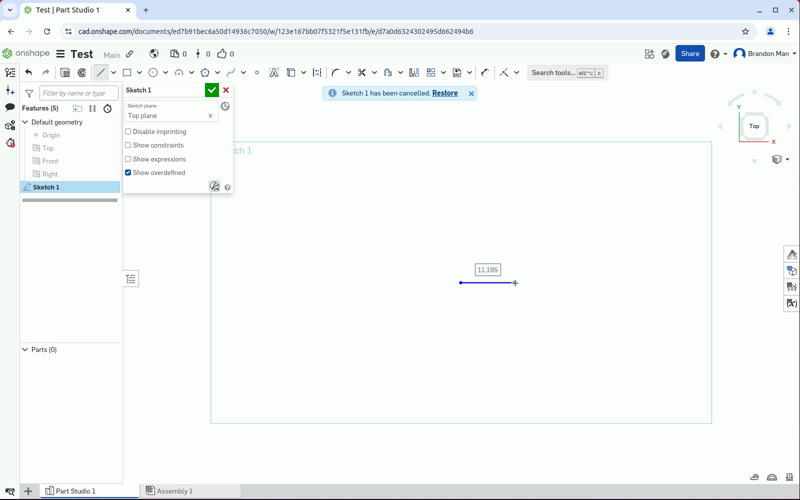
mouse_move(545, 282)
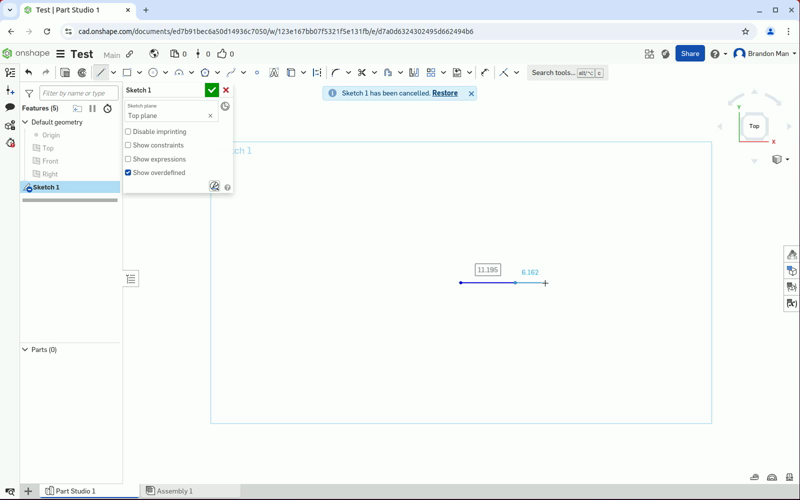
mouse_move(515, 258)
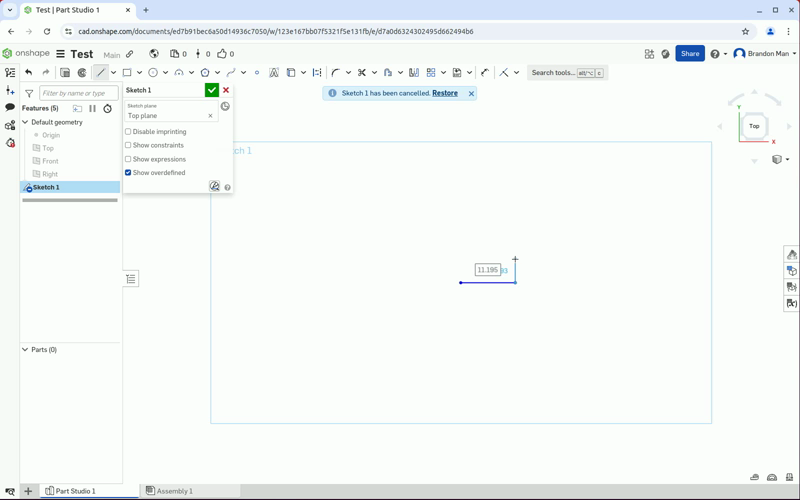
click(515, 258)
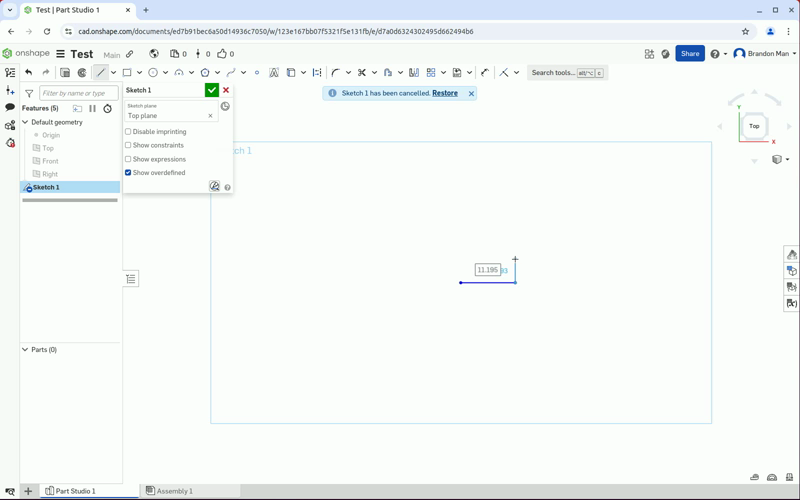
key_up(shift)
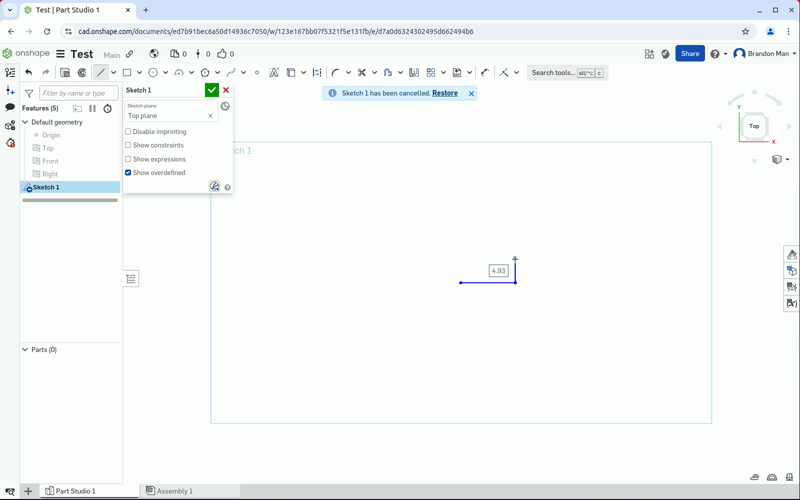
key_down(shift)
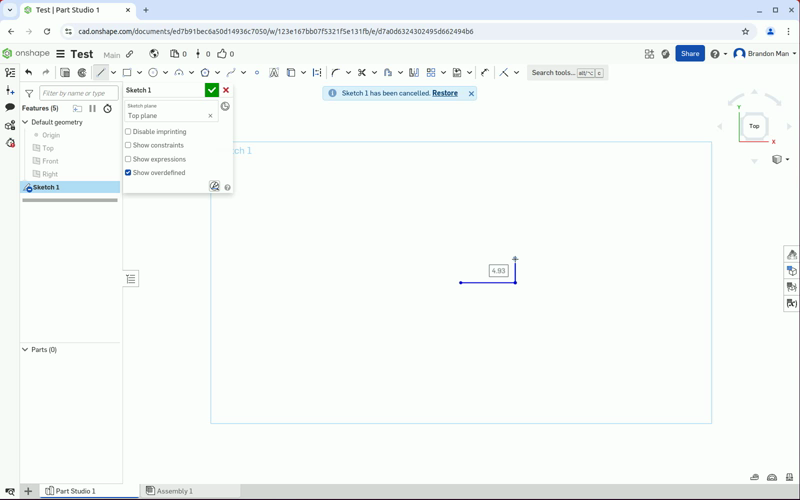
mouse_move(545, 258)
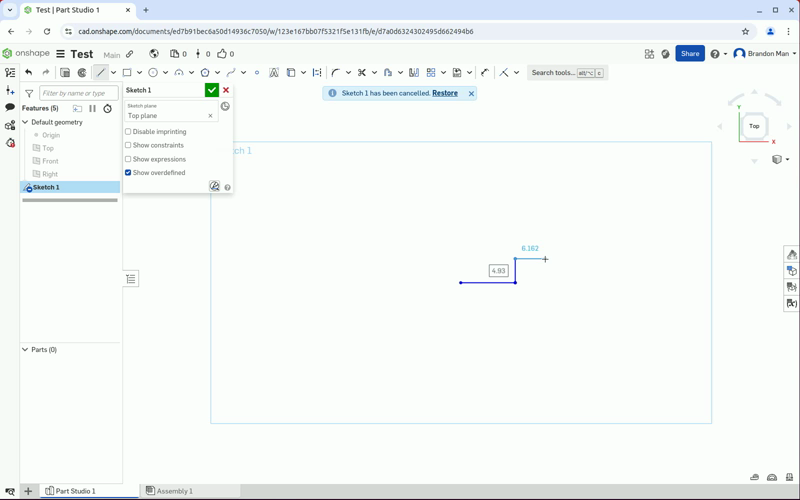
mouse_move(524, 258)
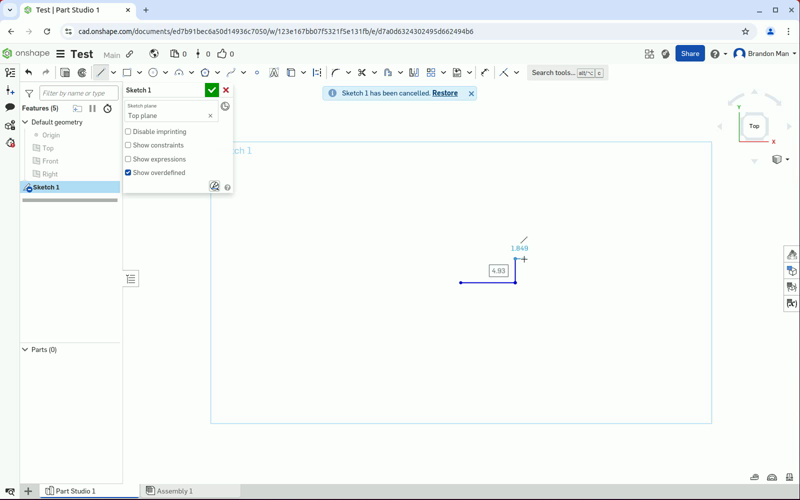
click(524, 258)
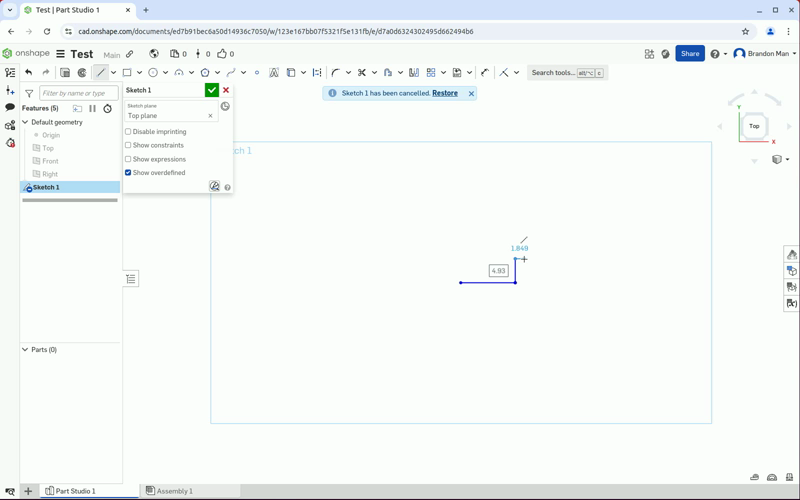
key_up(shift)
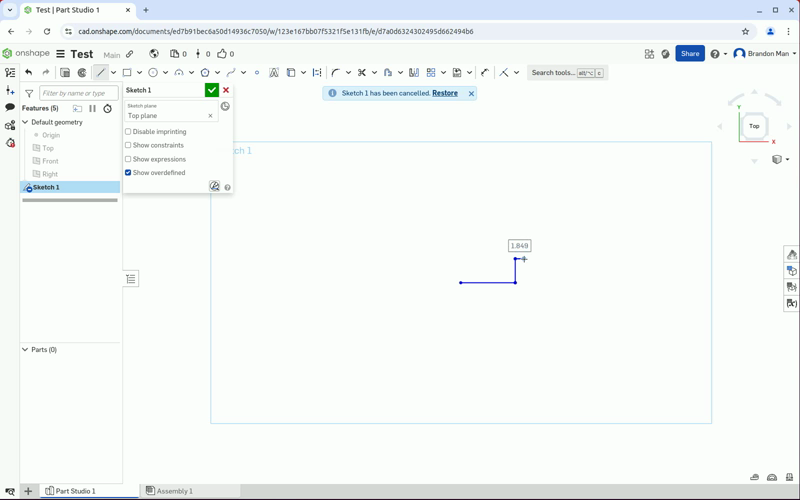
key_down(shift)
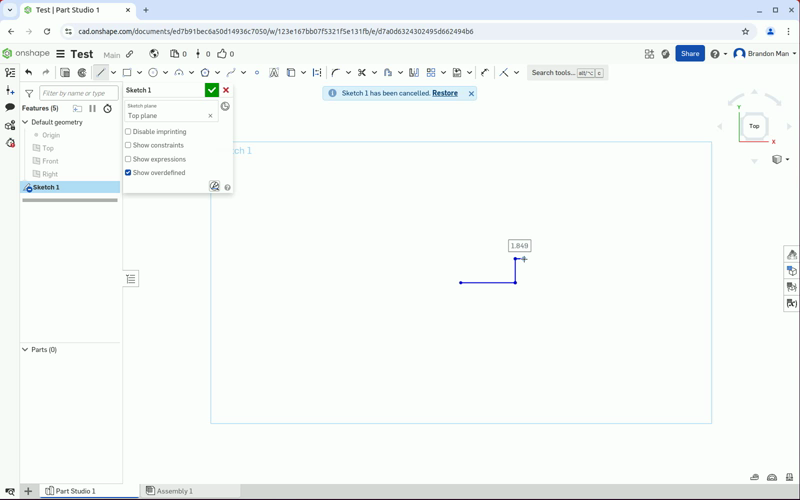
mouse_move(524, 177)
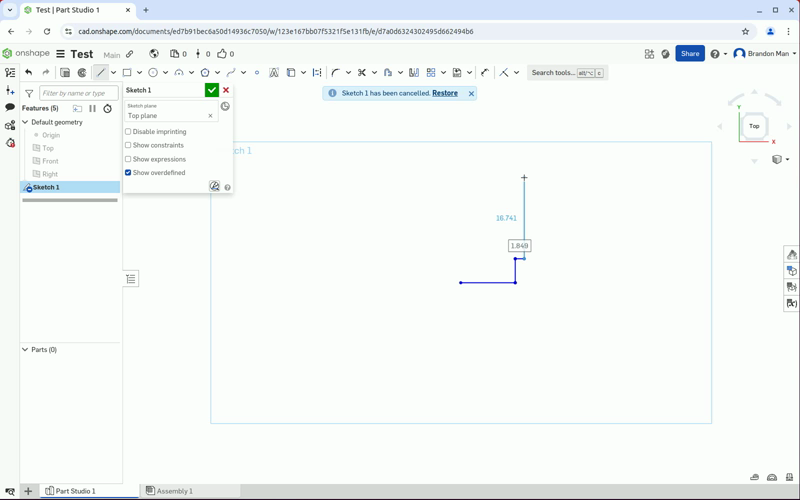
click(524, 177)
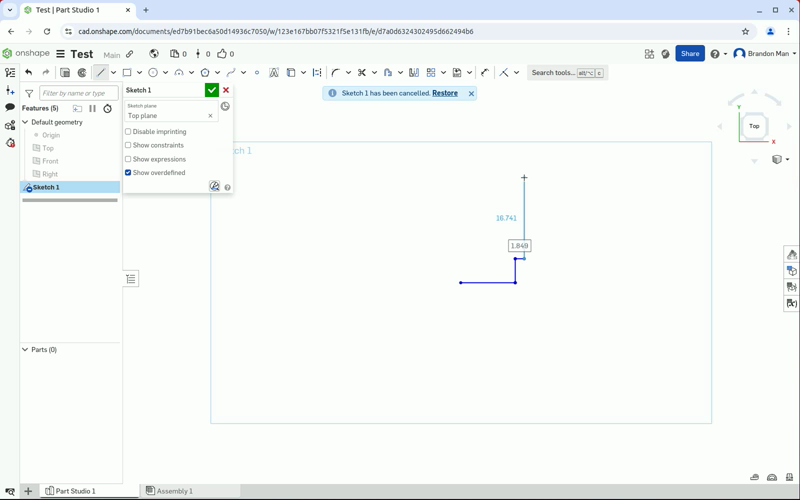
key_up(shift)
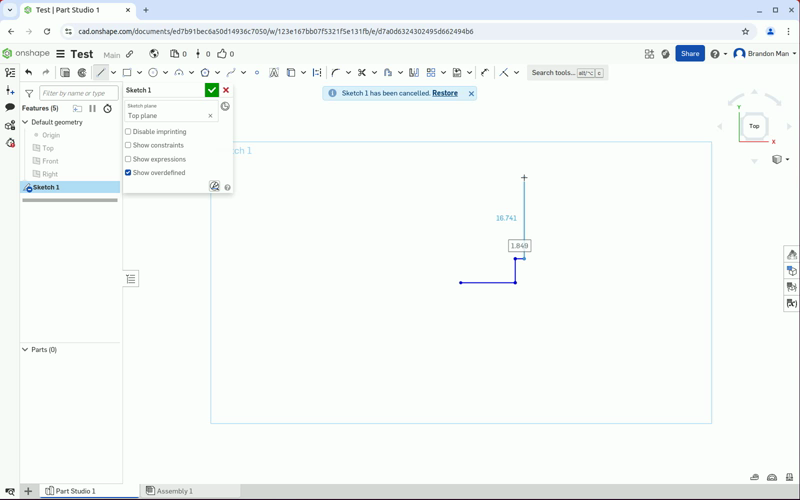
key_down(shift)
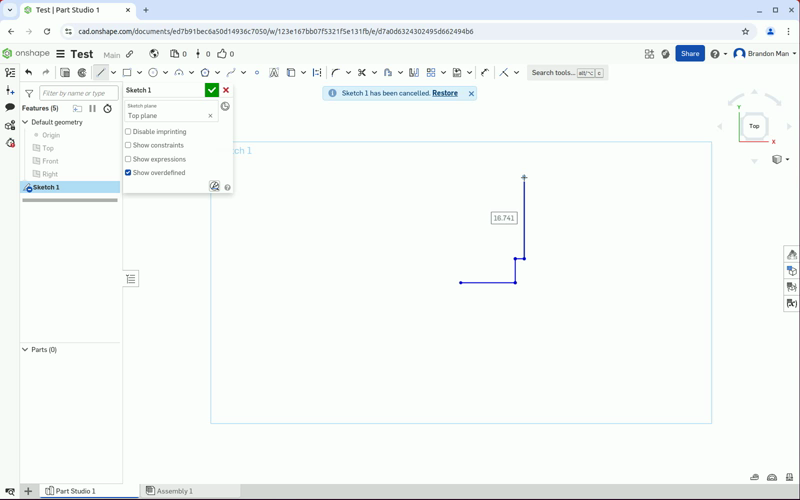
mouse_move(554, 177)
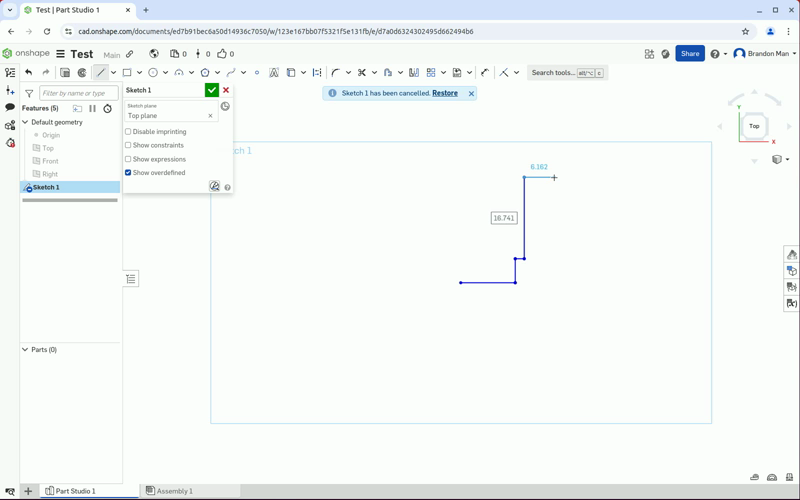
mouse_move(515, 177)
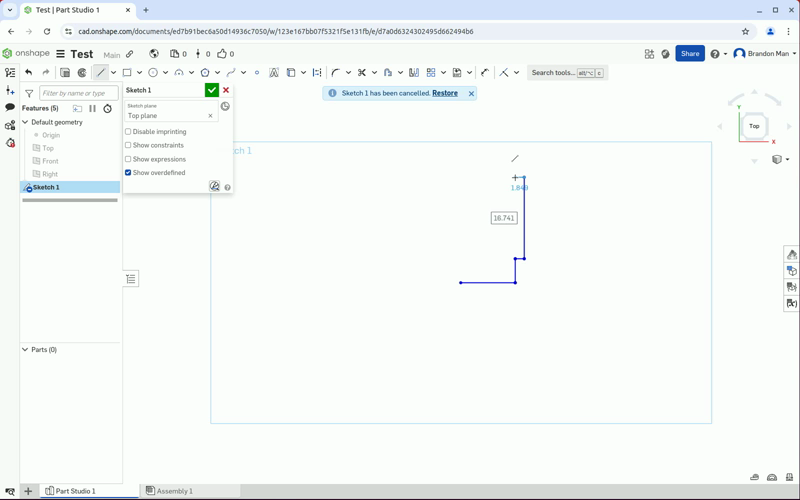
click(515, 177)
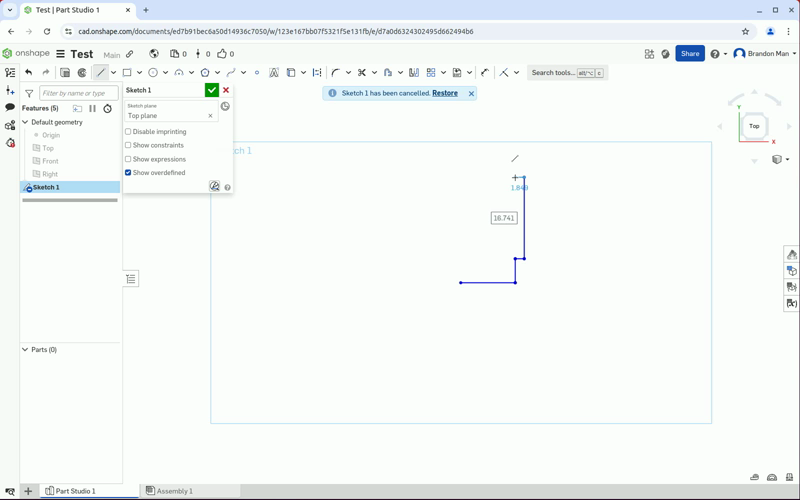
key_up(shift)
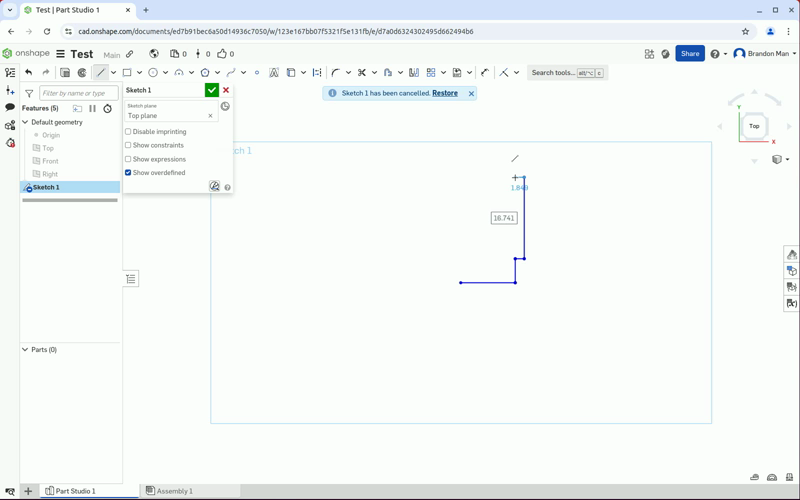
key_down(shift)
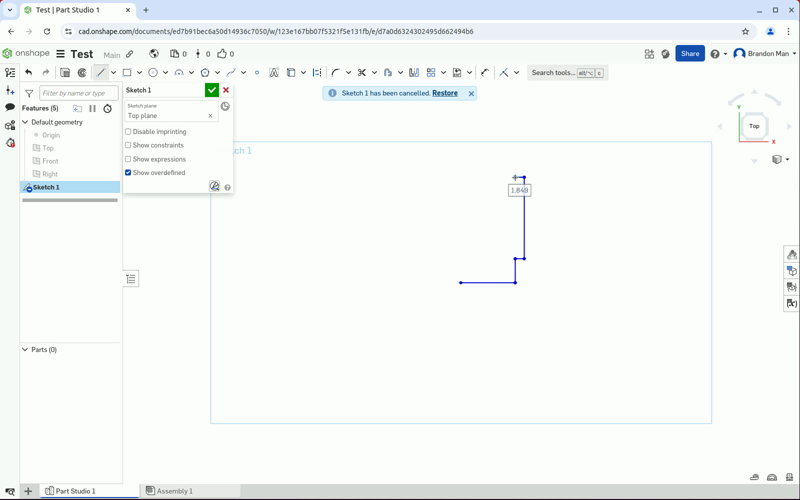
mouse_move(545, 177)
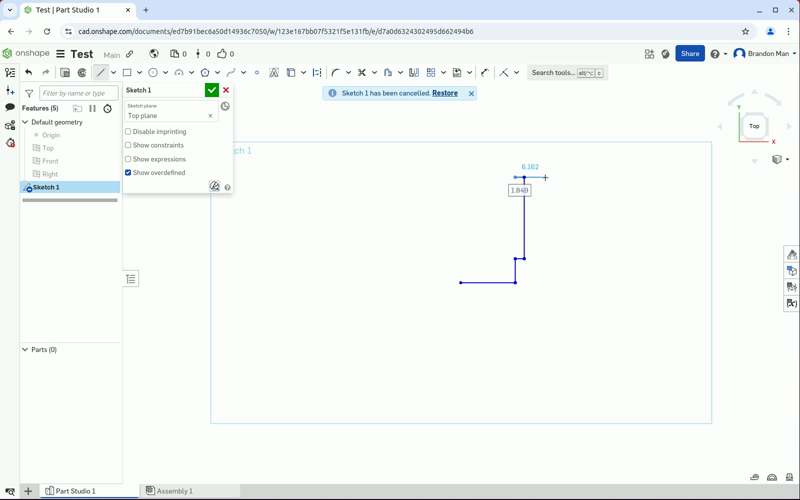
mouse_move(460, 177)
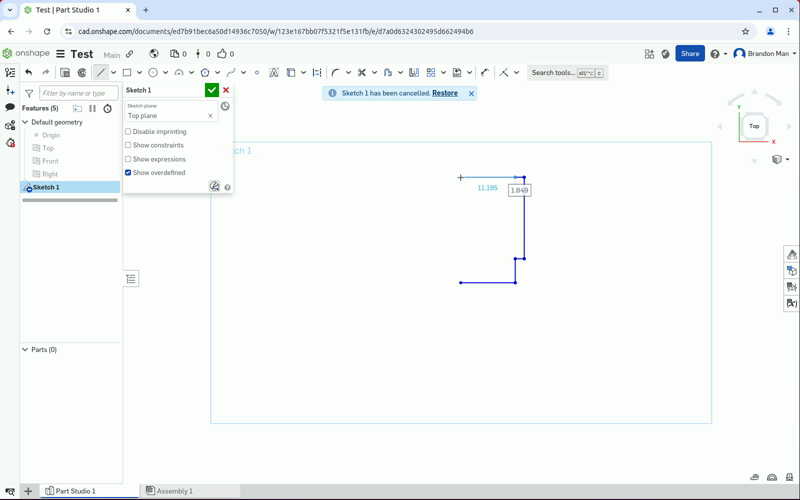
click(460, 177)
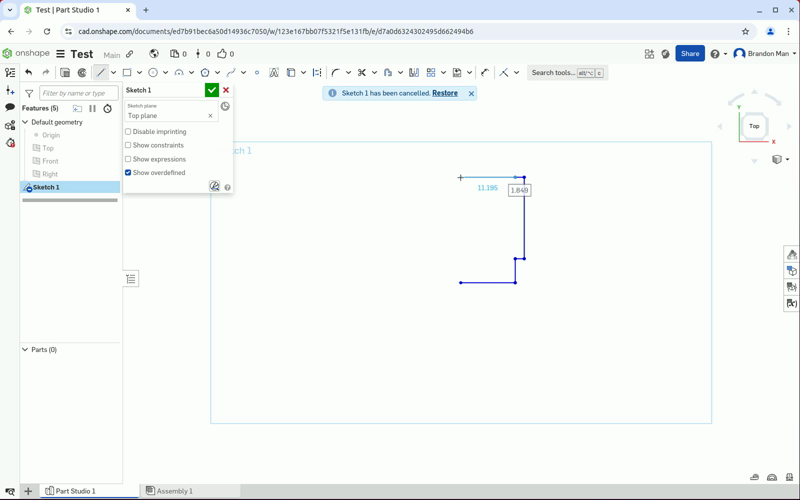
key_up(shift)
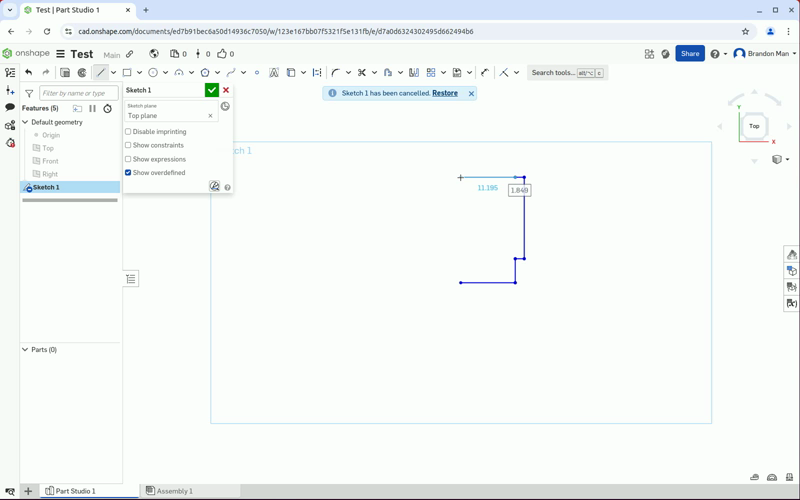
key_down(shift)
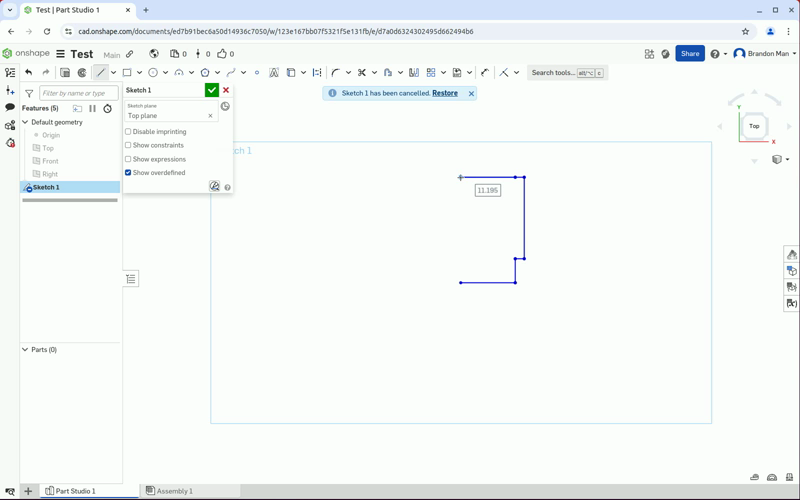
mouse_move(460, 282)
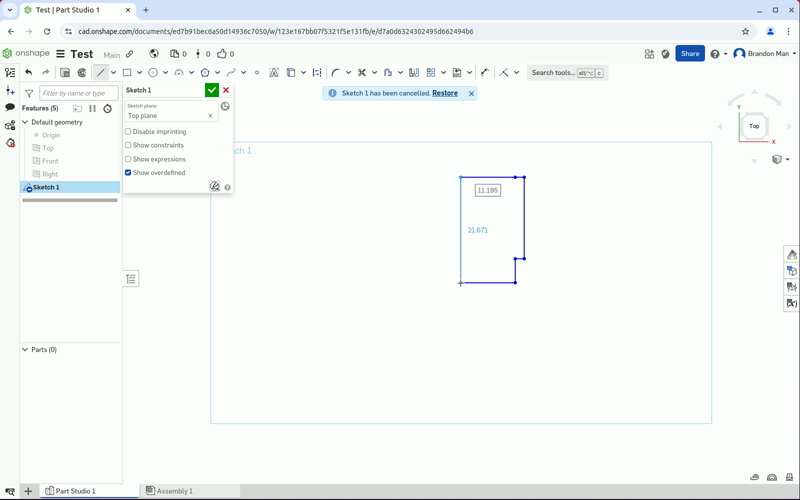
key_up(shift)
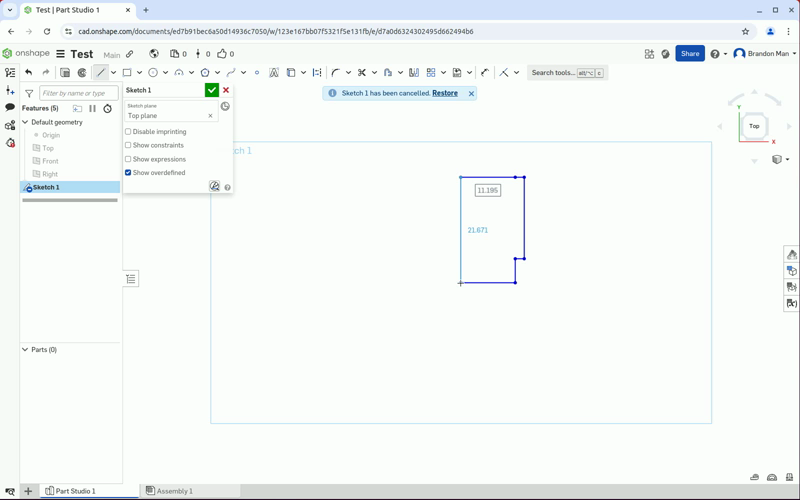
click(460, 282)
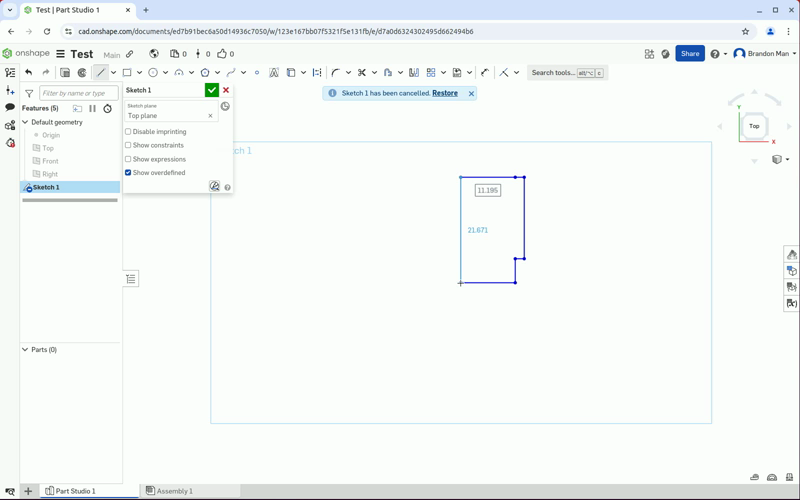
key(esc)
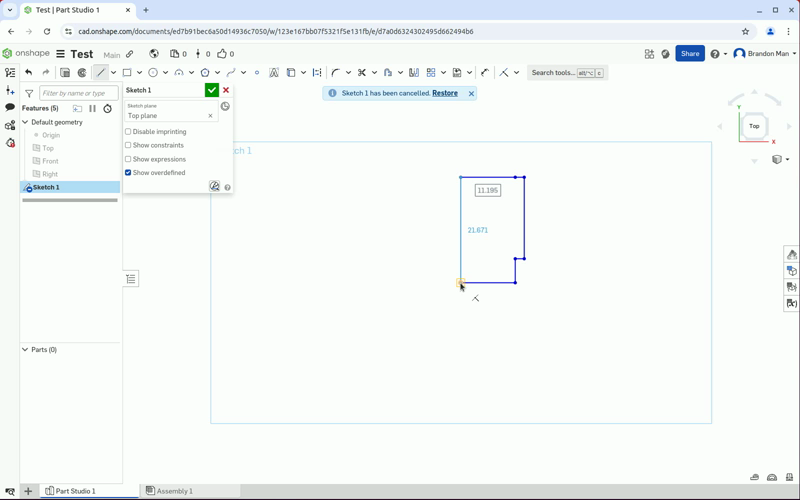
mouse_move(513, 190)
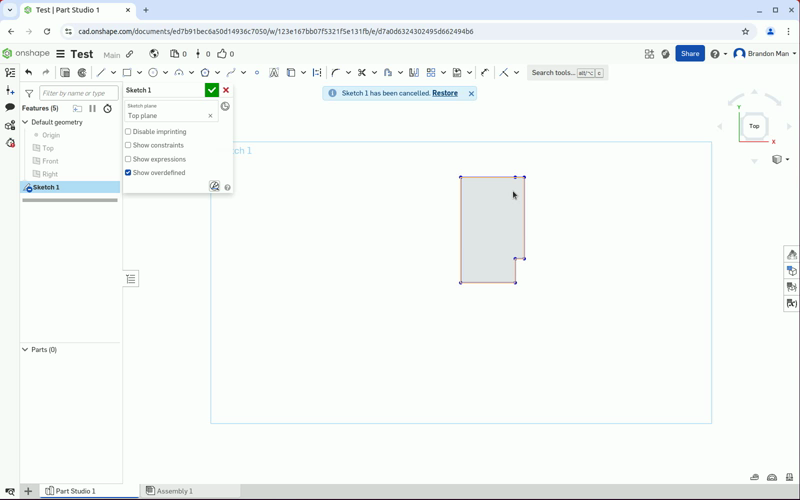
click(513, 190)
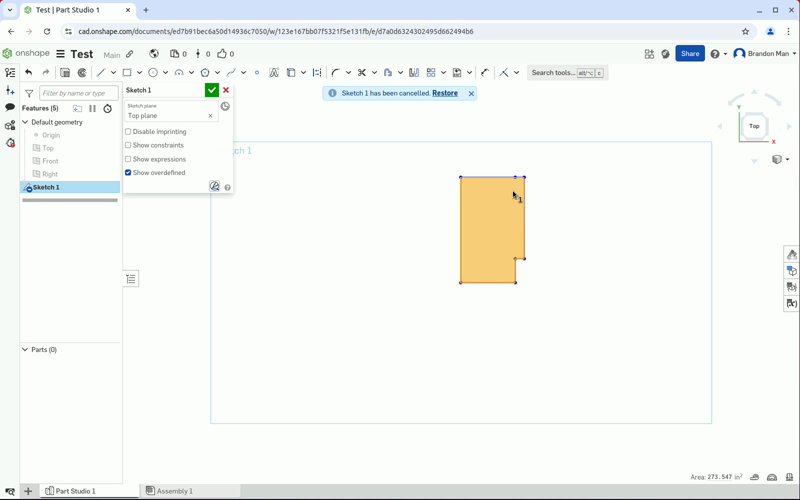
mouse_move(73, 352)
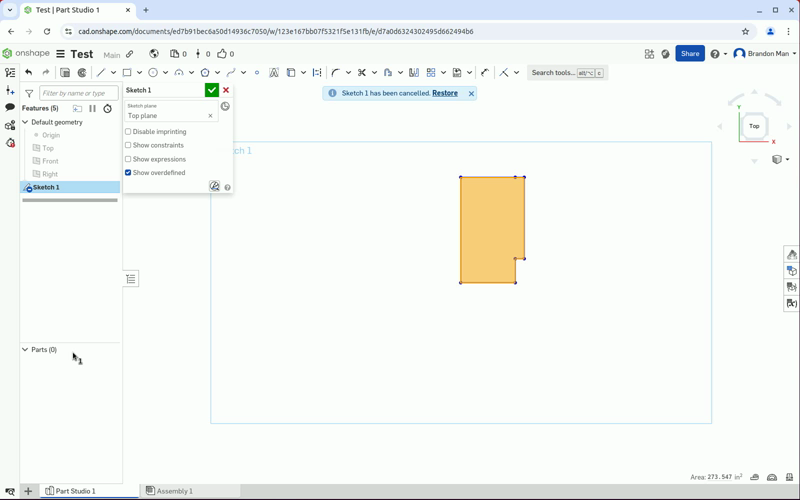
key(shift+y)
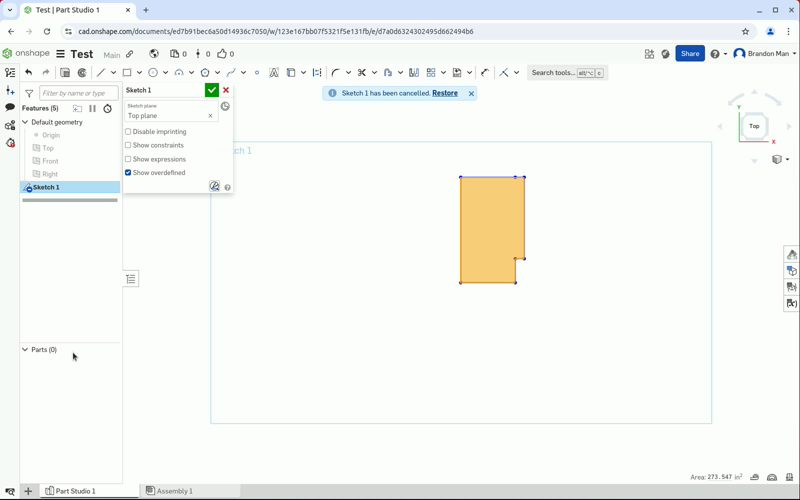
key(shift+e)
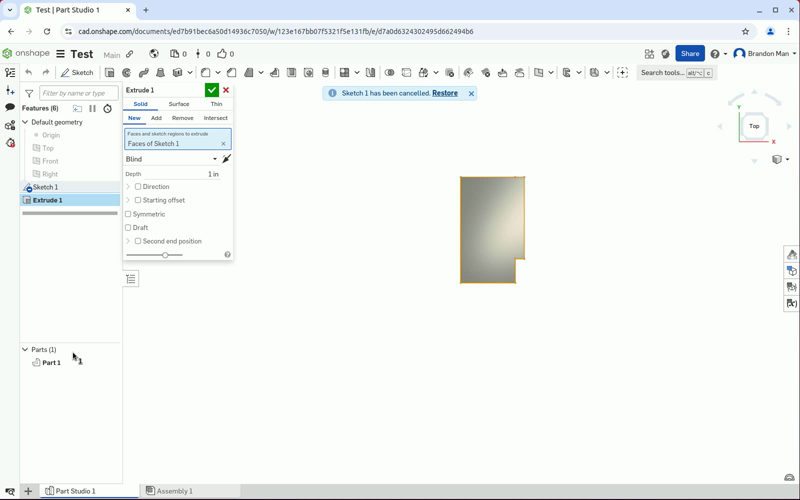
mouse_move(143, 106)
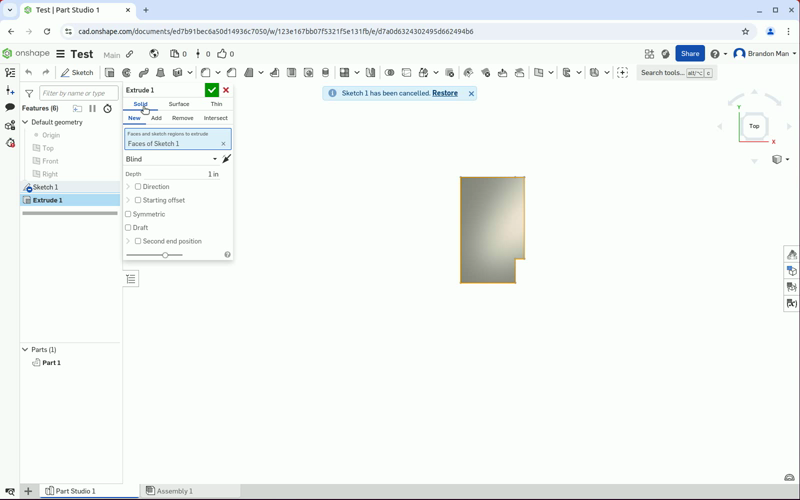
click(143, 106)
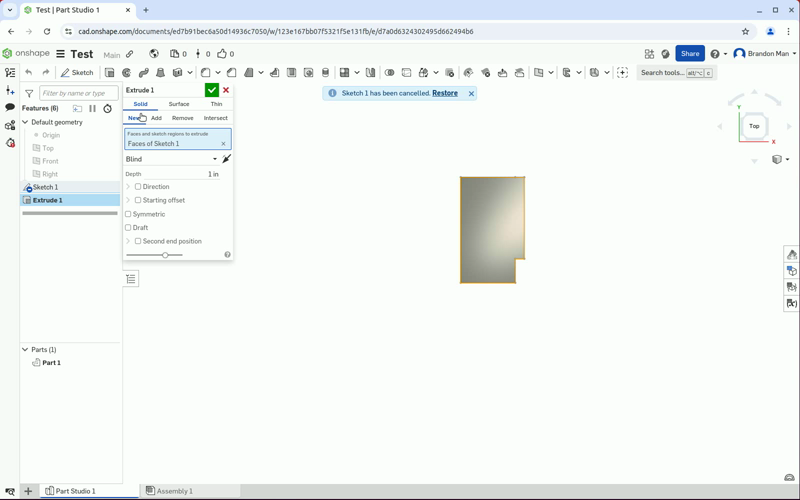
mouse_move(137, 120)
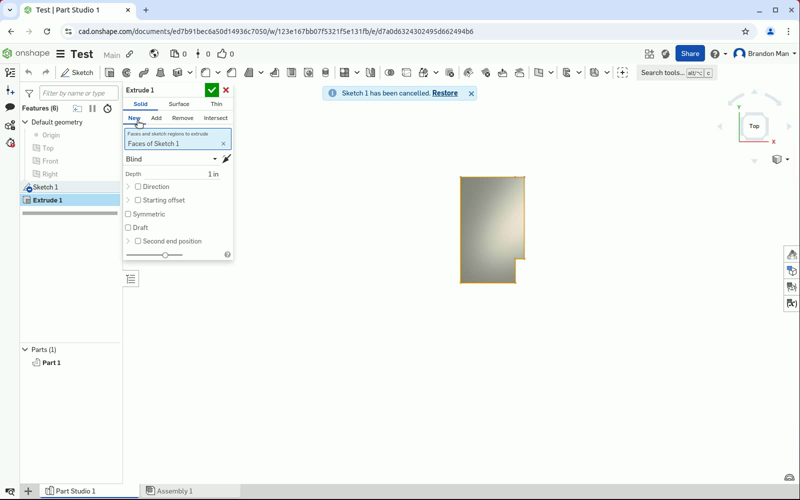
click(137, 120)
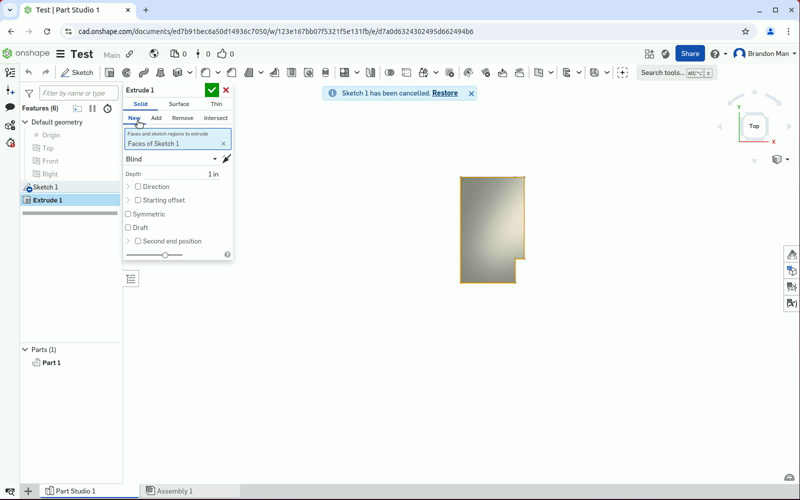
key(tab, 4)
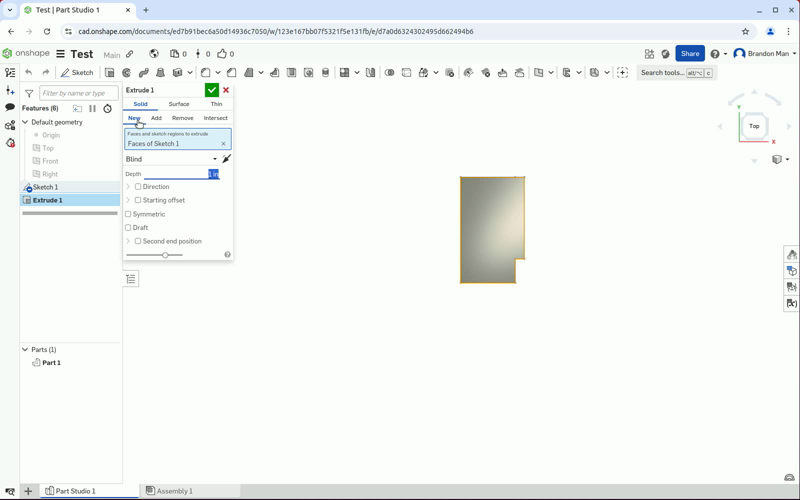
text(8.425)
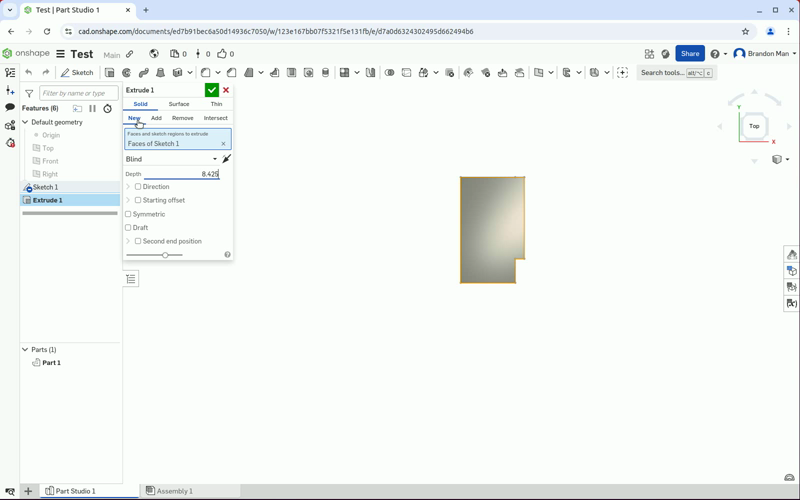
key(enter)
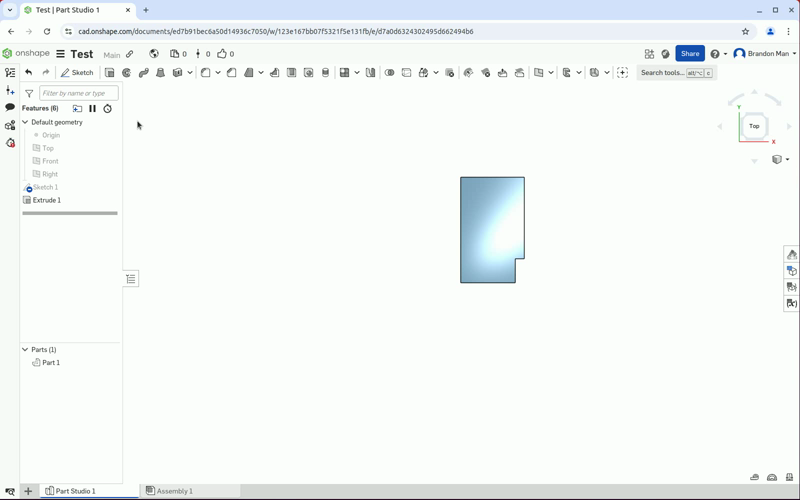
key(shift+h)
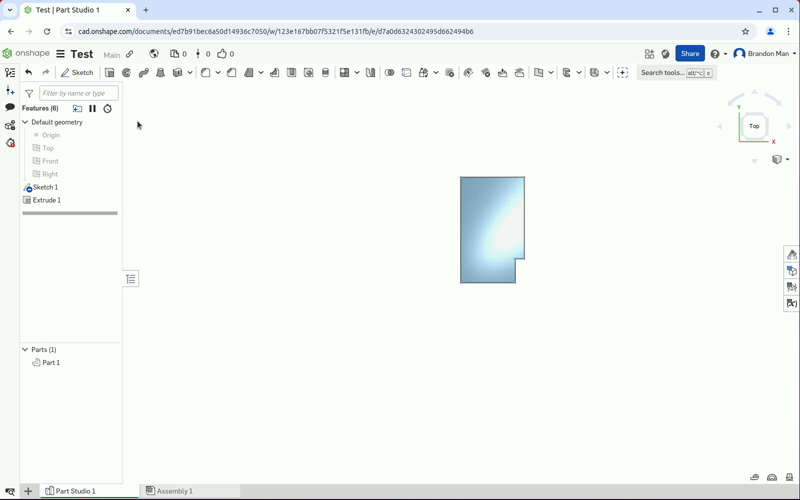
key(shift+h)
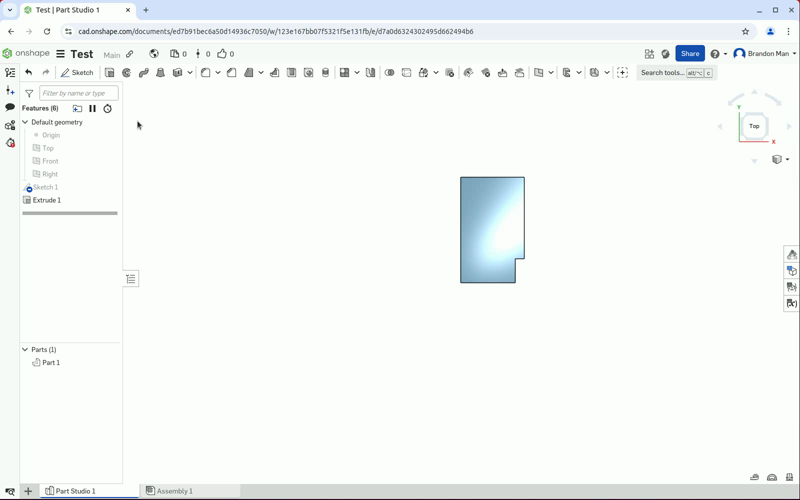
mouse_move(73, 189)
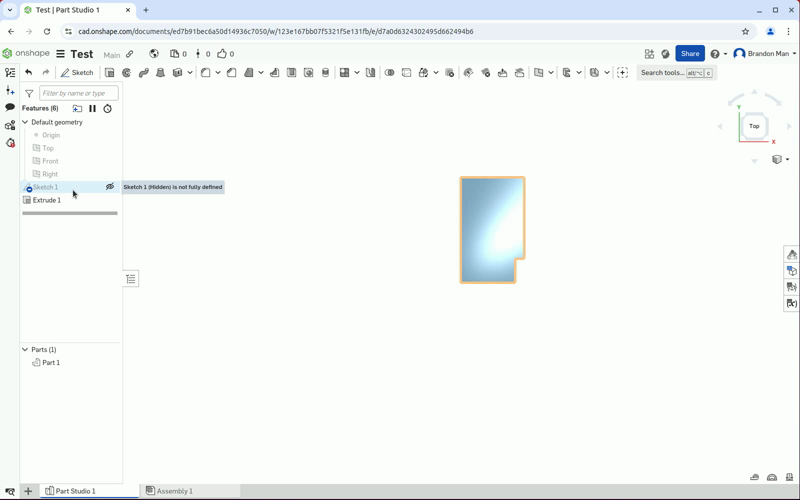
click(73, 189)
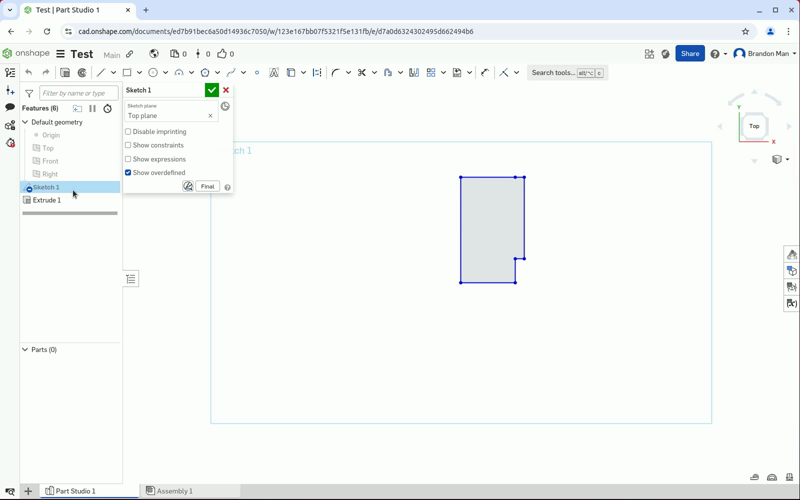
mouse_move(229, 92)
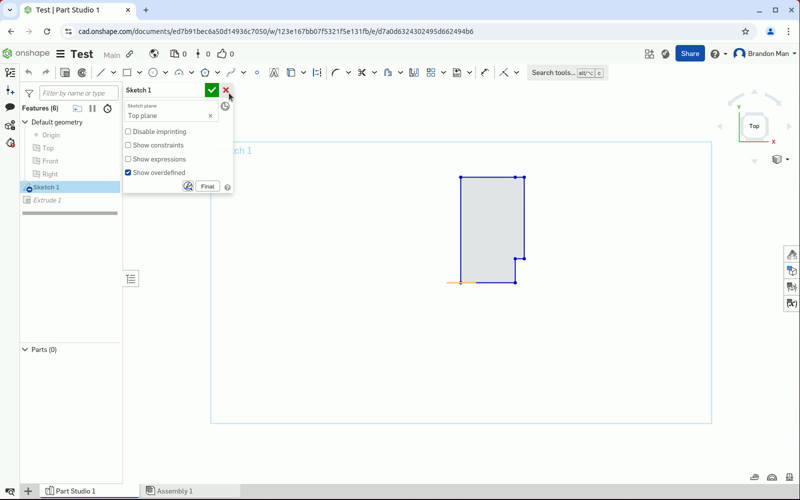
click(229, 92)
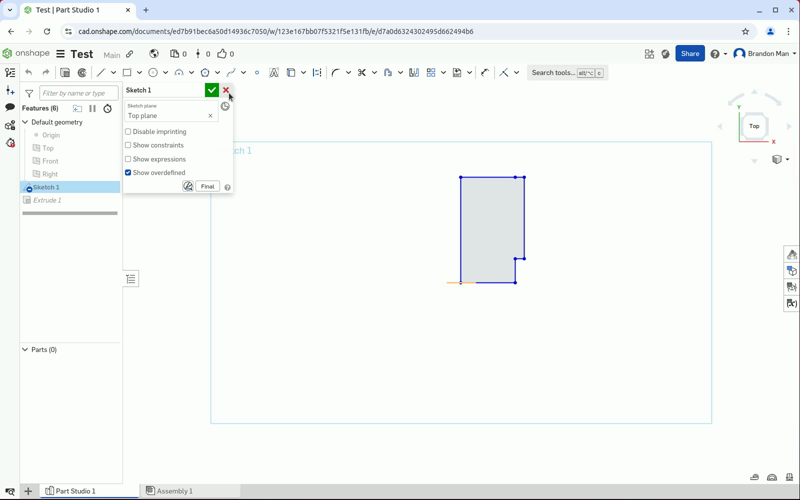
key(shift+s)
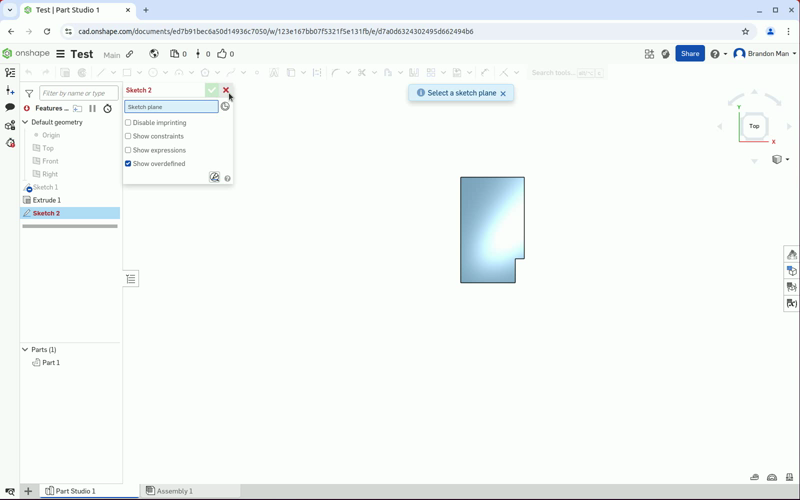
mouse_move(73, 150)
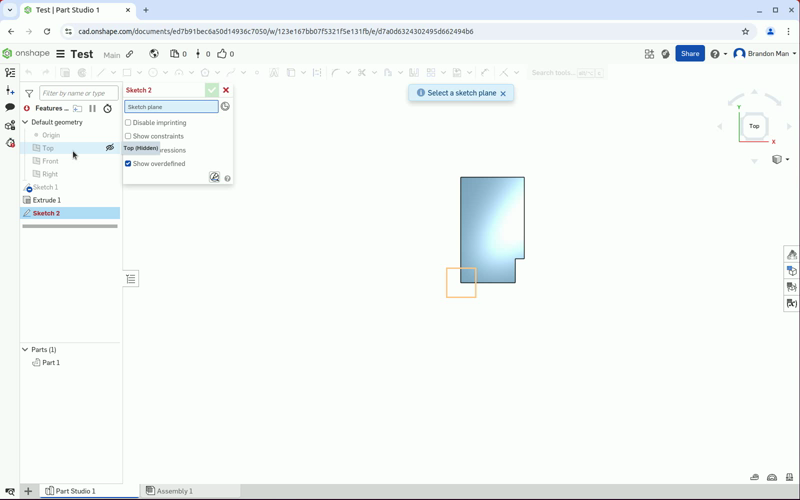
click(73, 150)
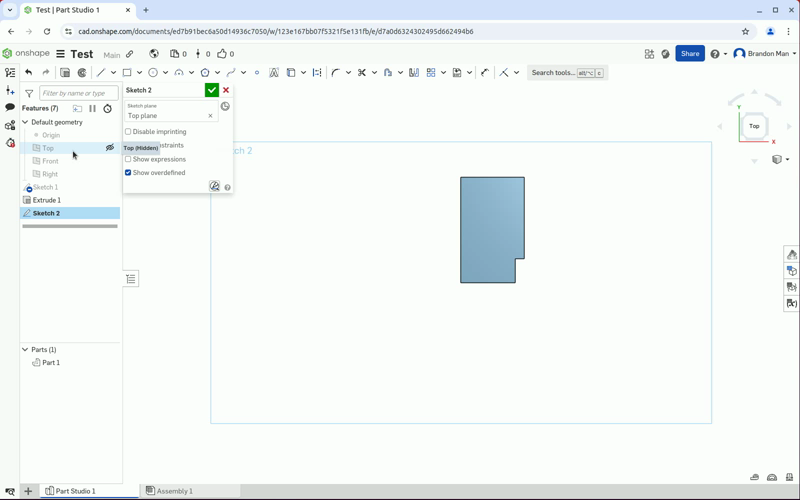
mouse_move(73, 352)
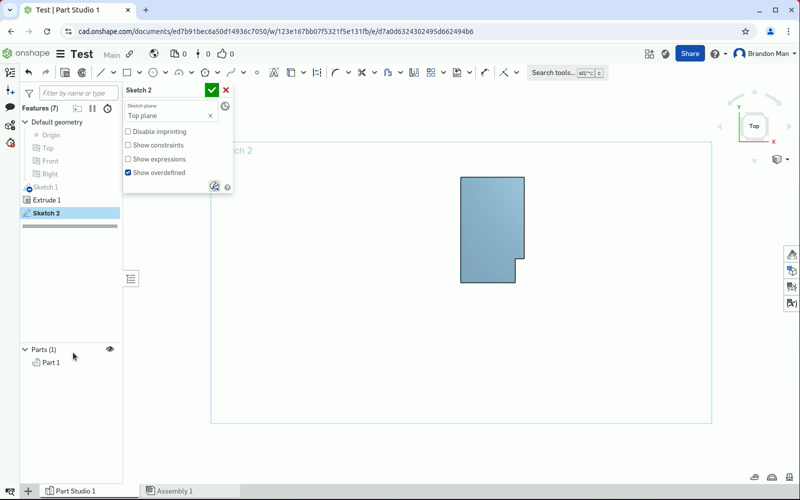
key(y)
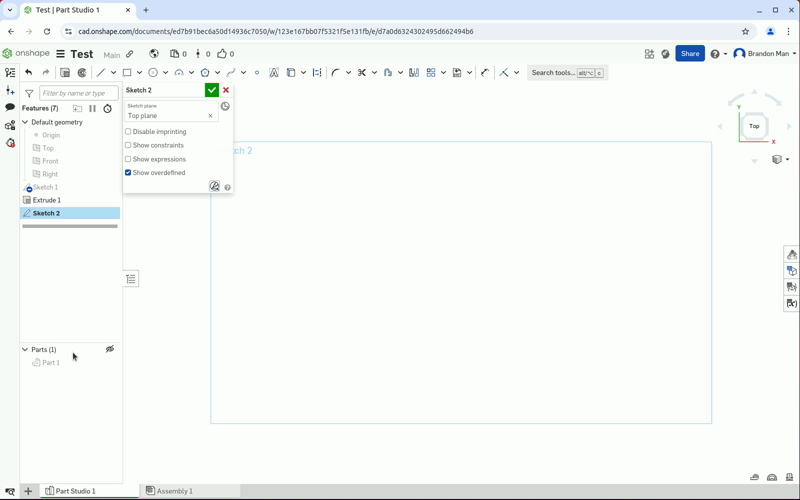
key(l)
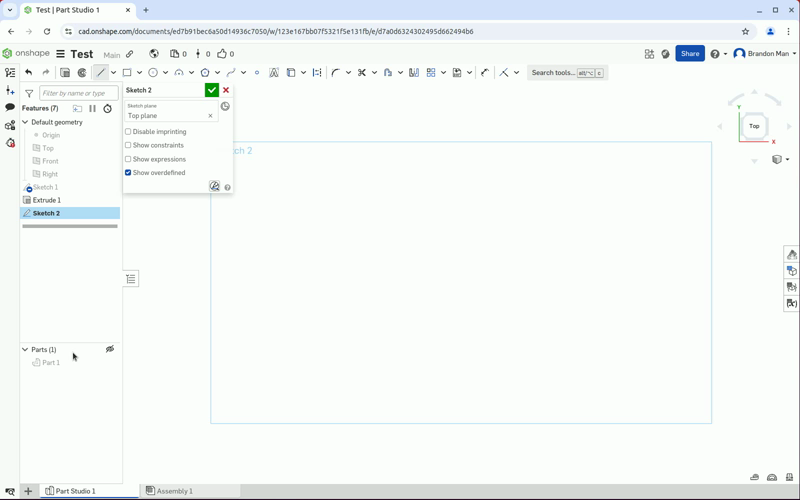
key_down(shift)
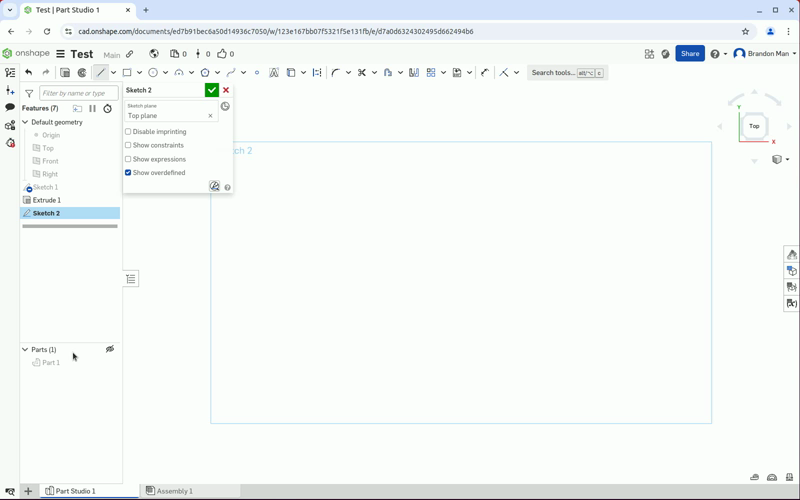
mouse_move(453, 290)
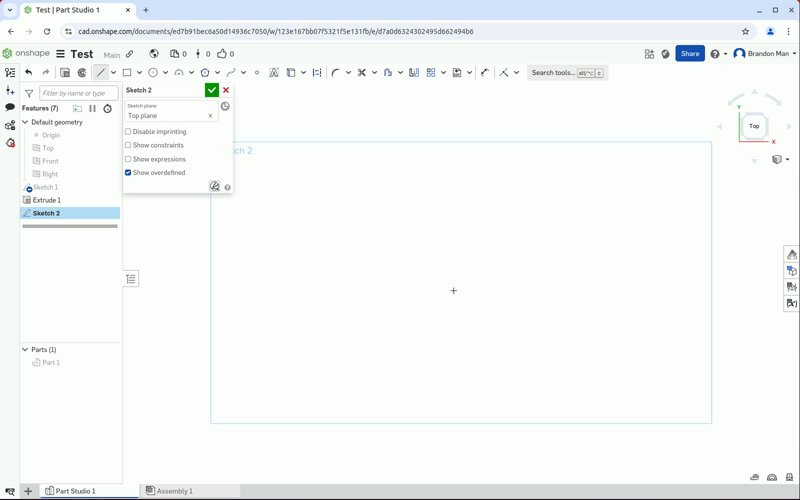
click(453, 290)
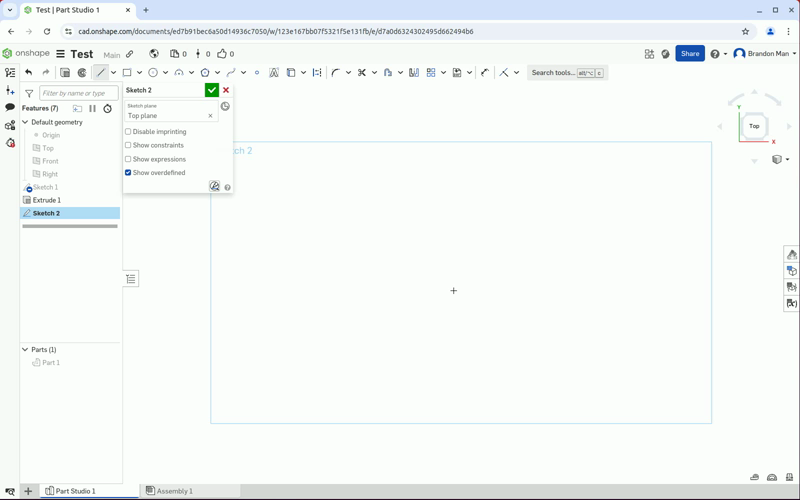
key_up(shift)
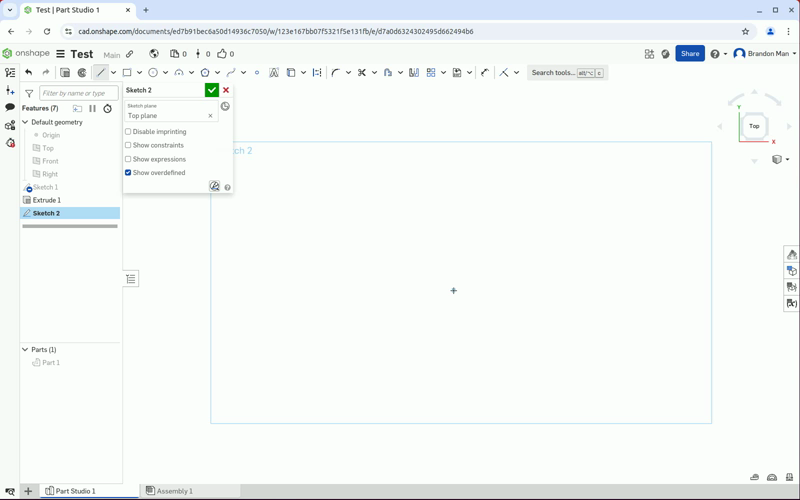
key_down(shift)
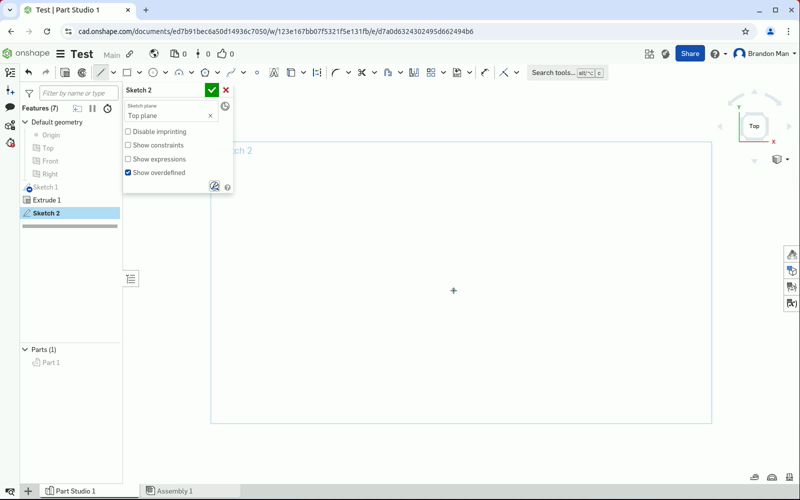
mouse_move(521, 290)
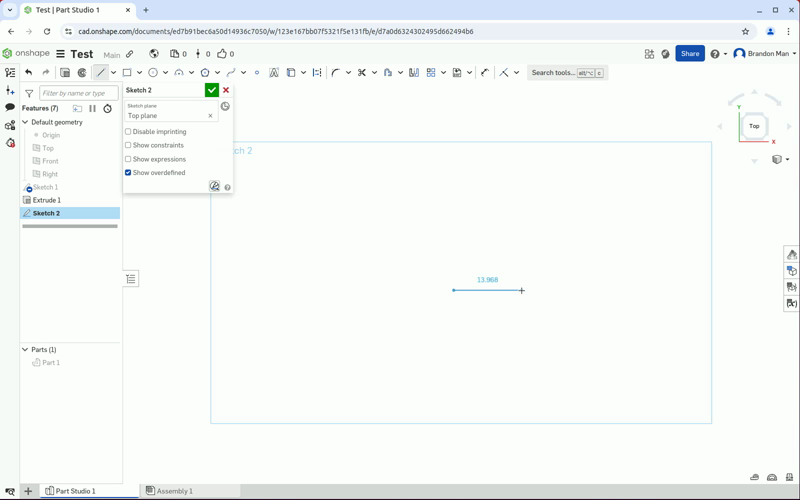
click(521, 290)
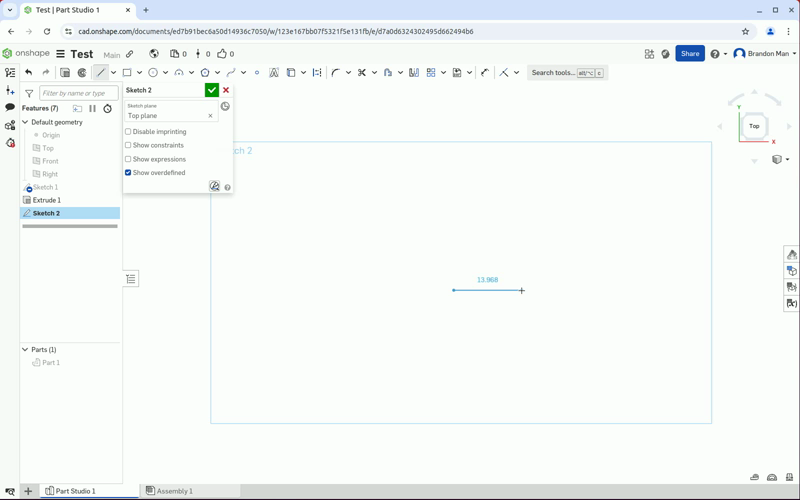
key_up(shift)
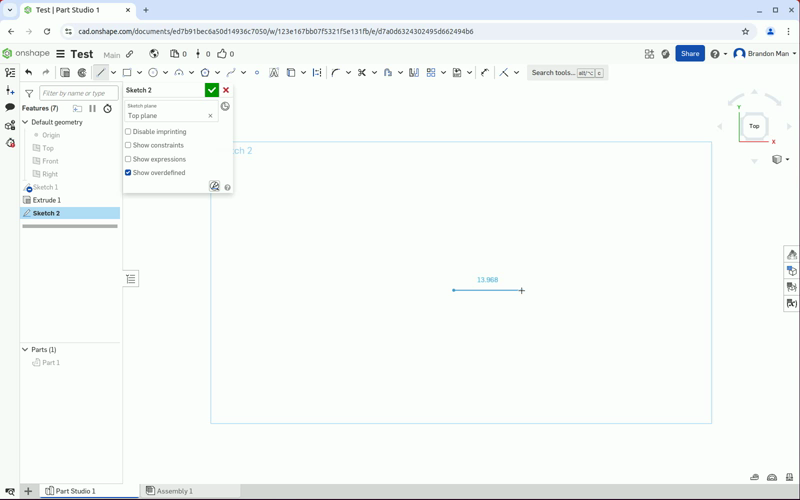
key_down(shift)
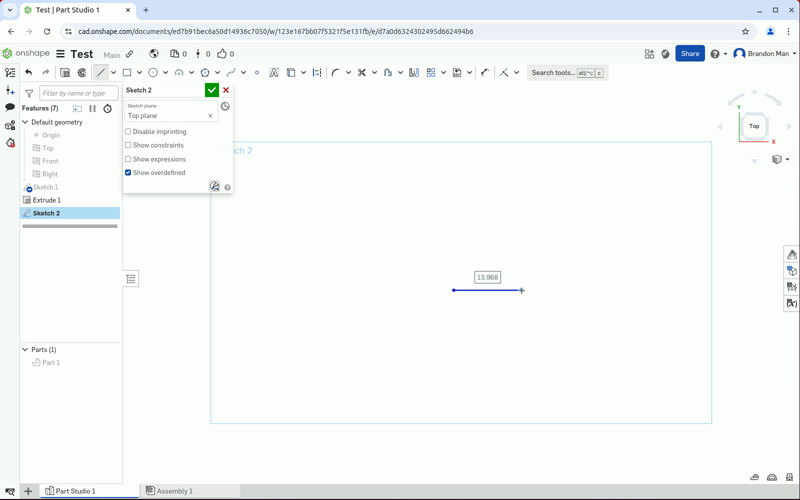
mouse_move(551, 290)
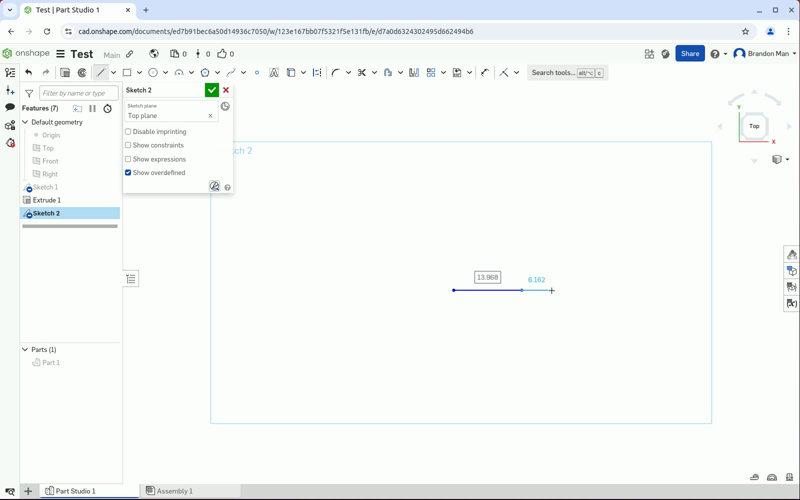
mouse_move(521, 269)
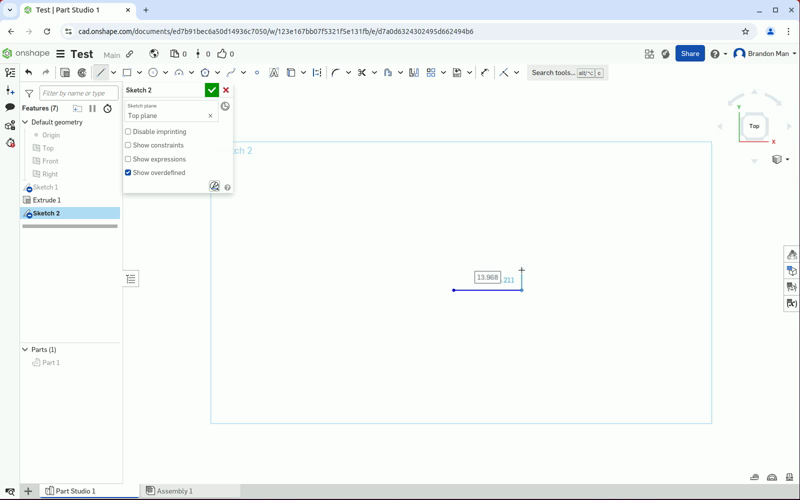
click(521, 269)
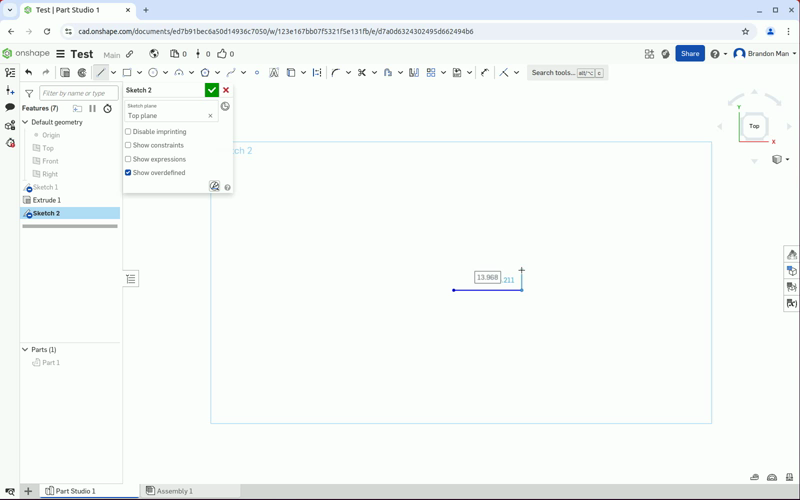
key_up(shift)
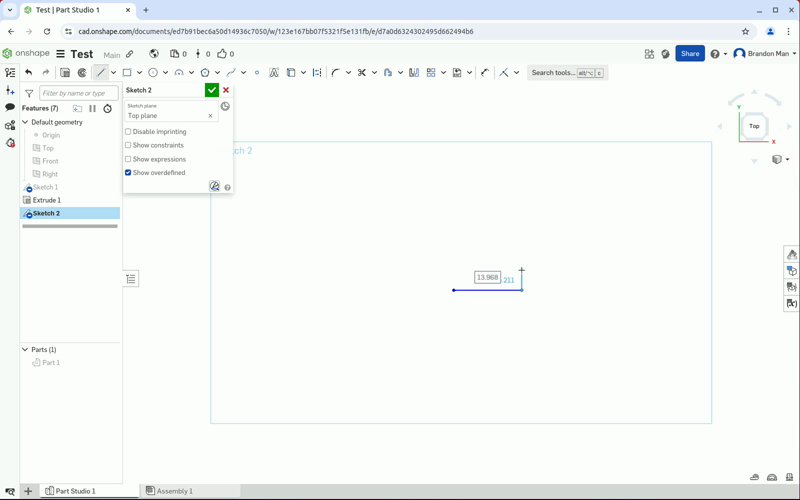
key_down(shift)
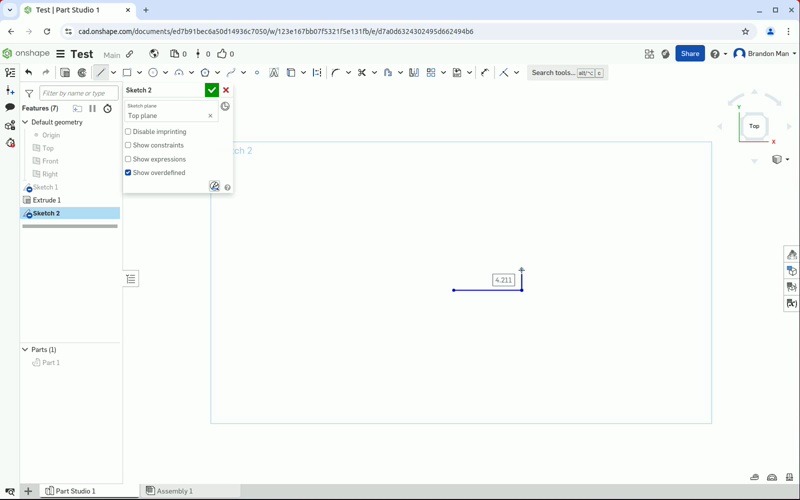
mouse_move(521, 190)
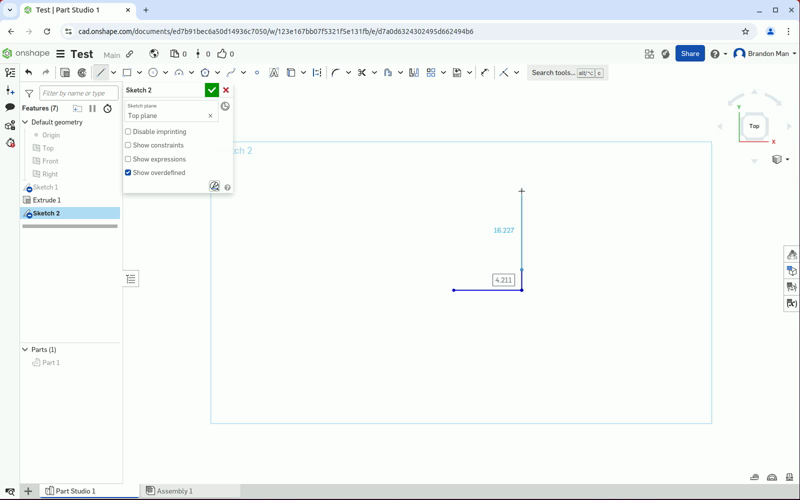
click(521, 190)
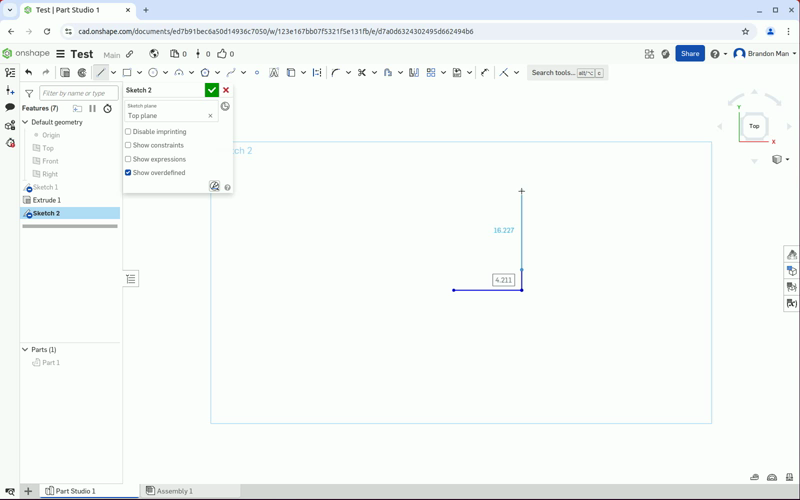
key_up(shift)
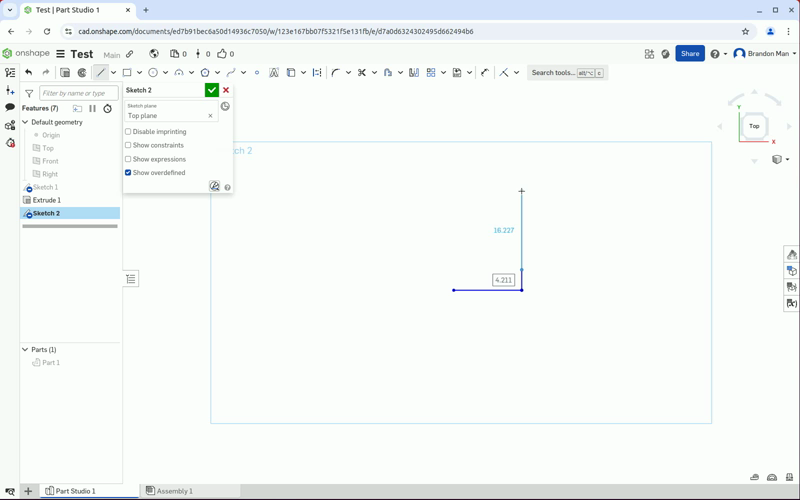
key_down(shift)
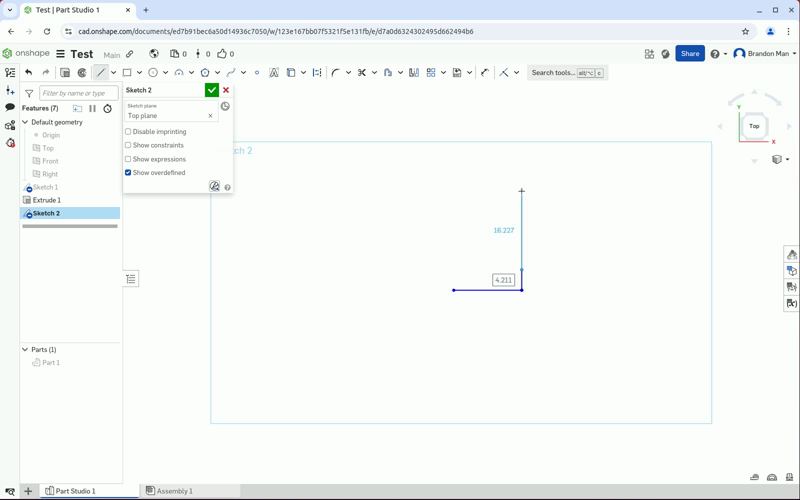
mouse_move(551, 190)
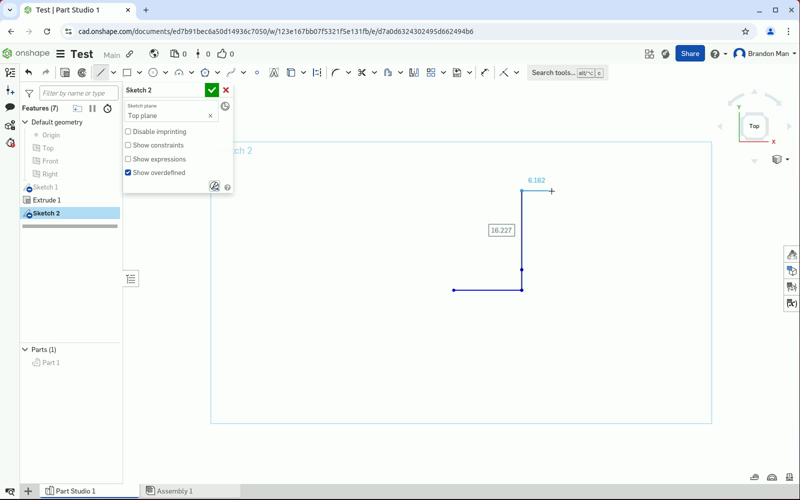
mouse_move(521, 170)
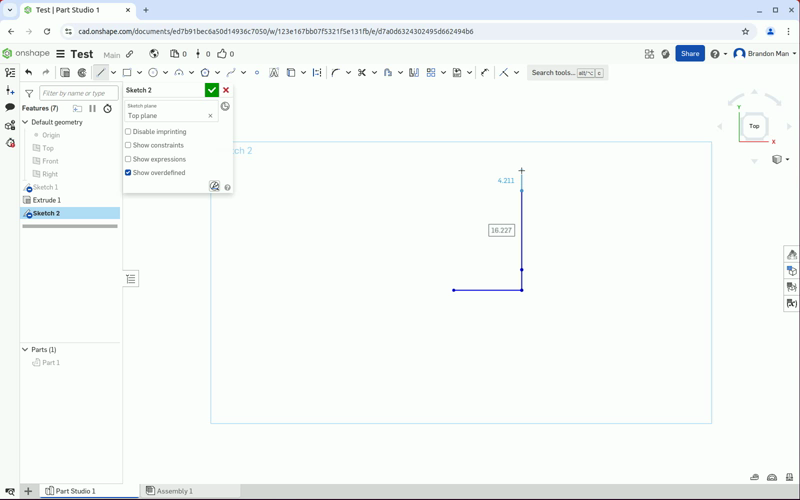
click(521, 170)
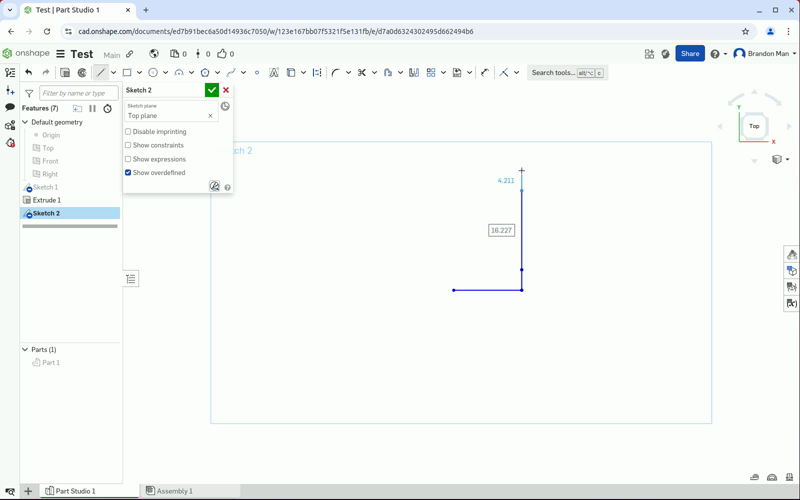
key_up(shift)
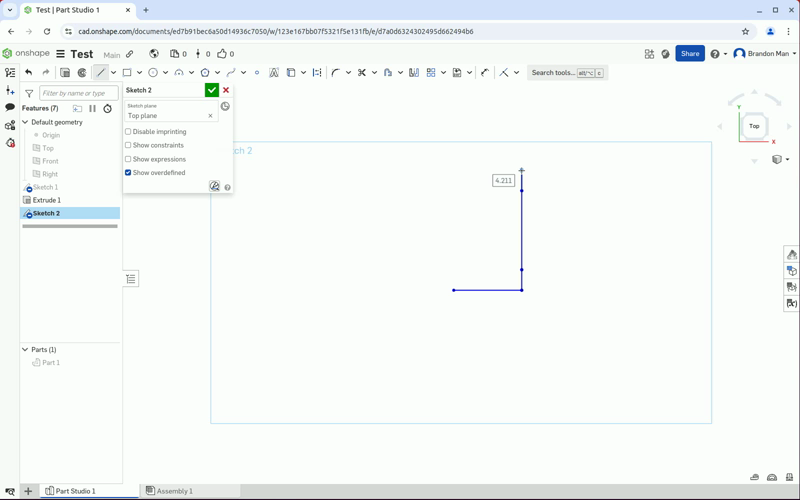
key_down(shift)
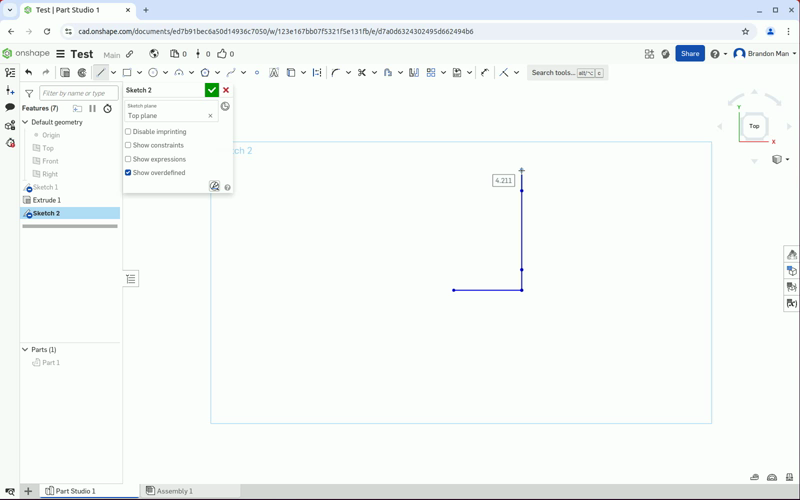
mouse_move(453, 170)
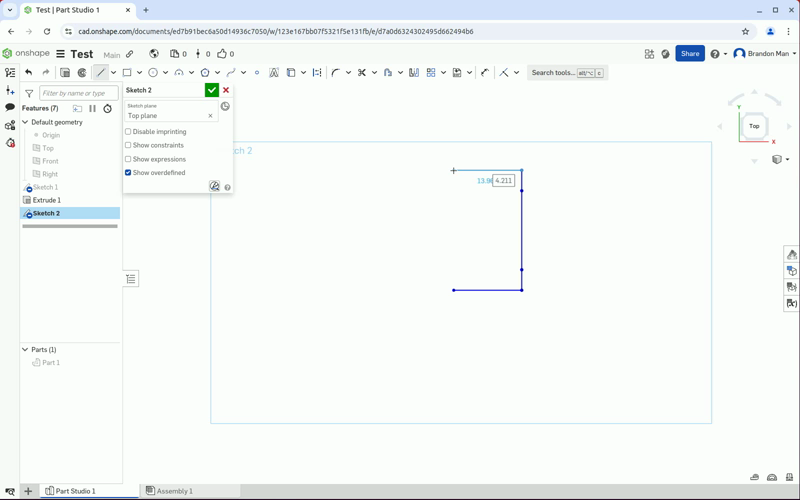
click(453, 170)
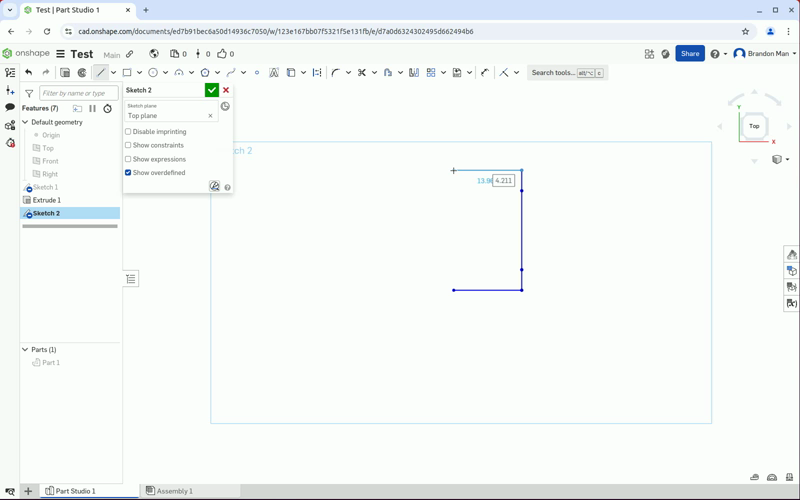
key_up(shift)
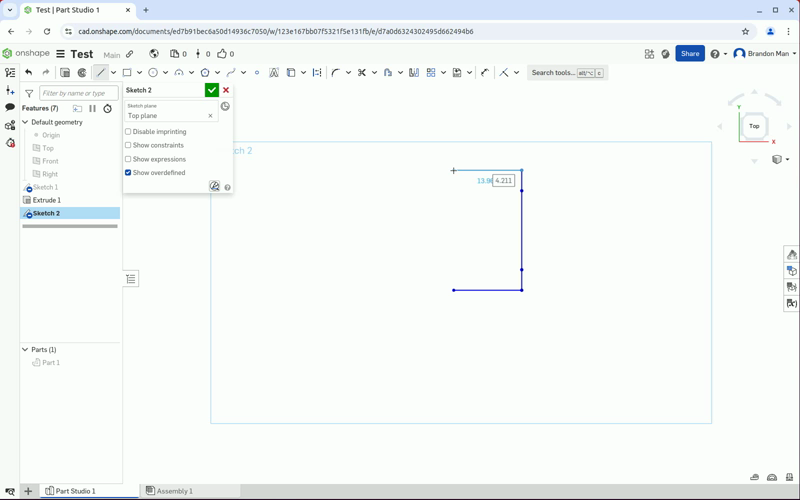
key_down(shift)
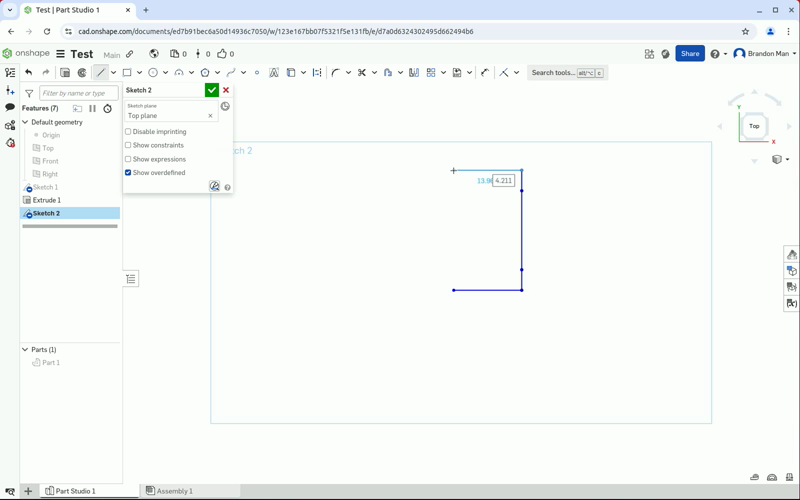
mouse_move(453, 290)
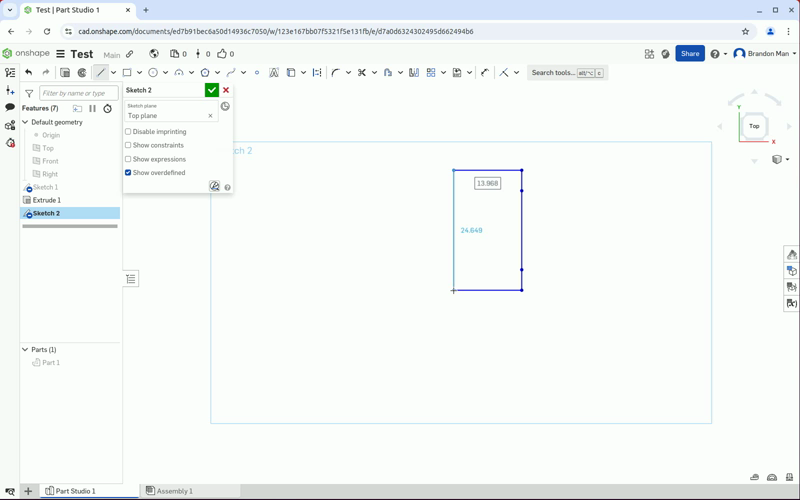
key_up(shift)
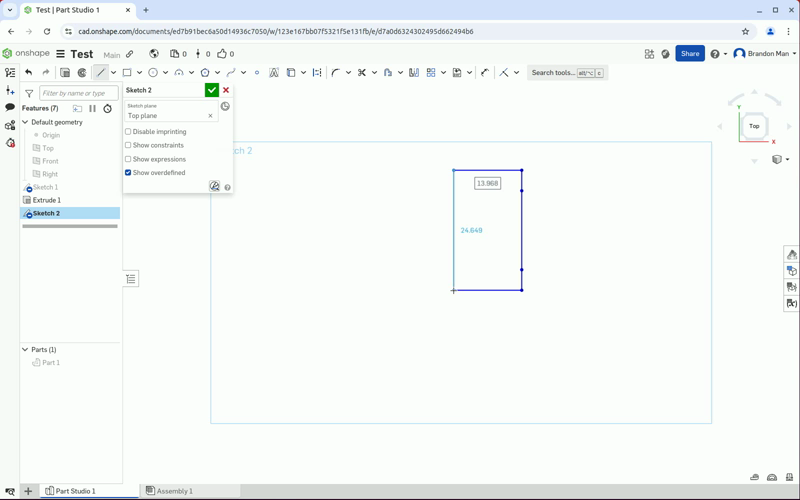
click(453, 290)
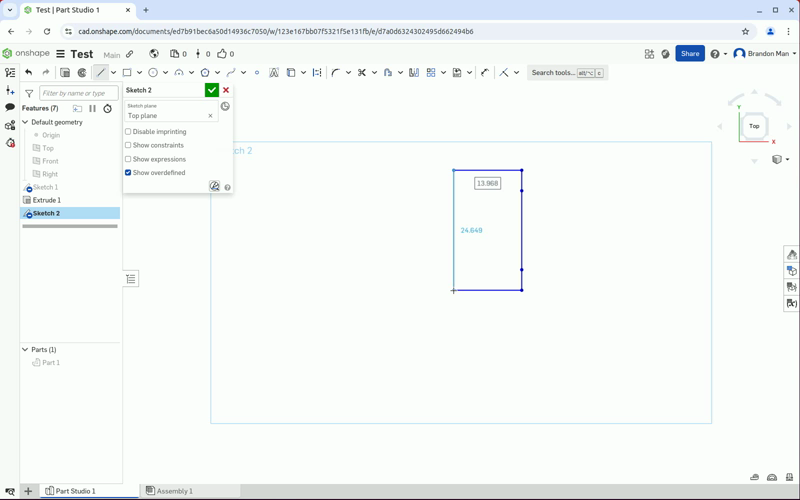
key(esc)
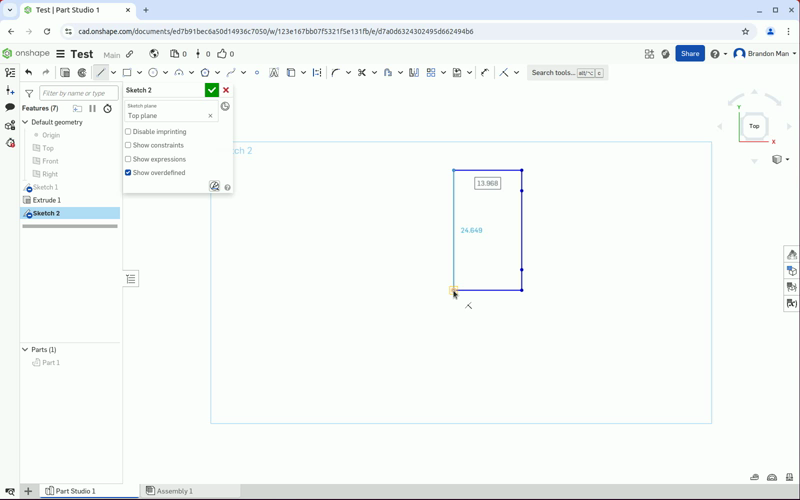
mouse_move(512, 257)
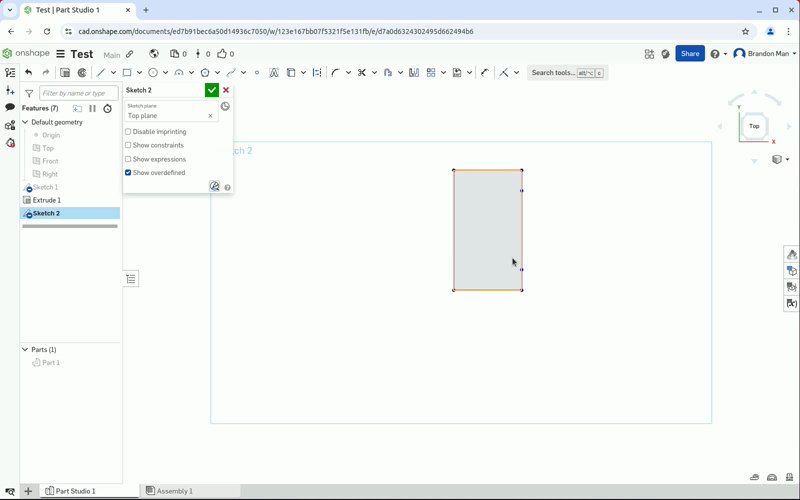
click(512, 257)
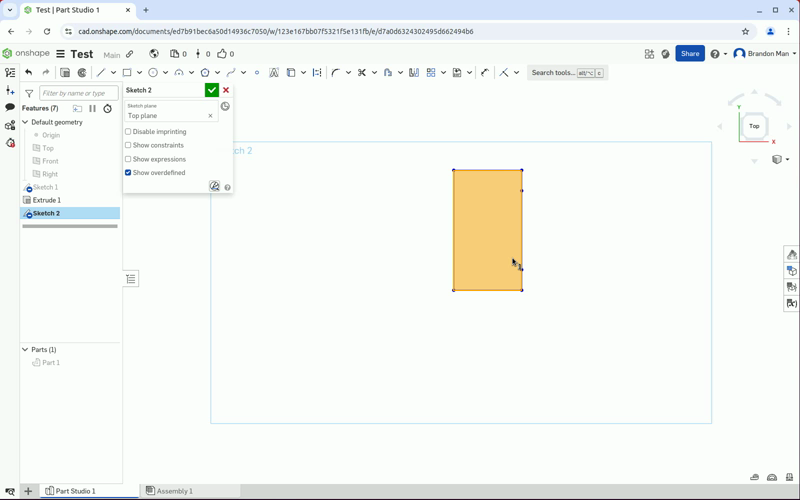
mouse_move(73, 352)
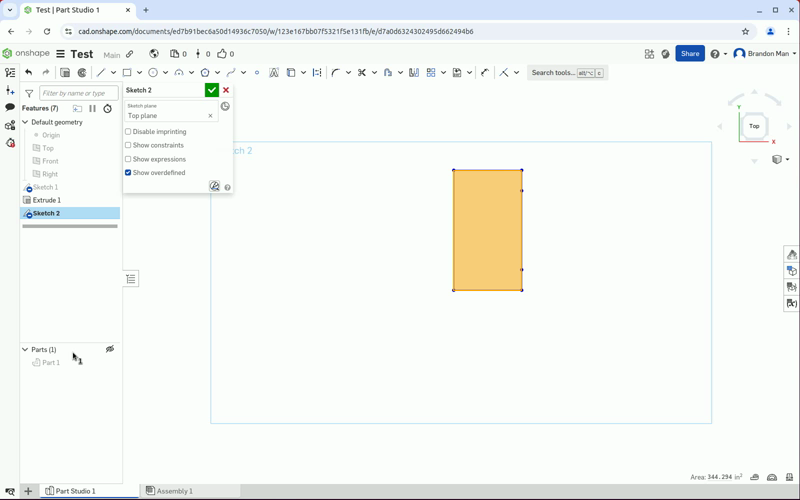
key(shift+y)
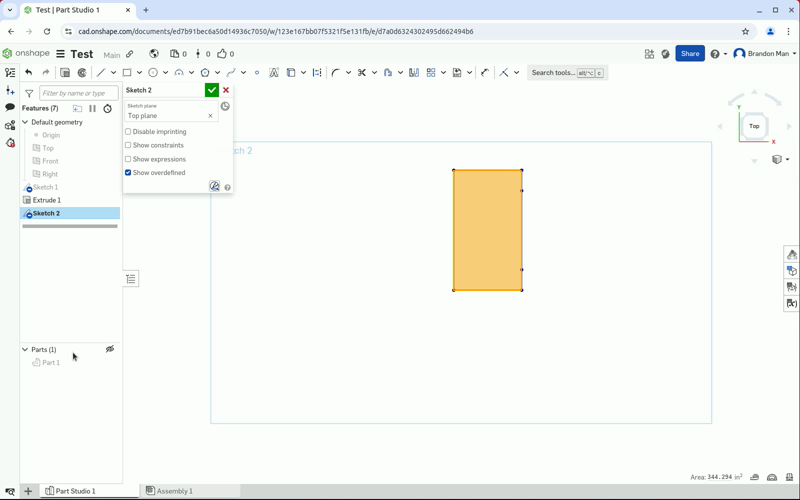
key(shift+e)
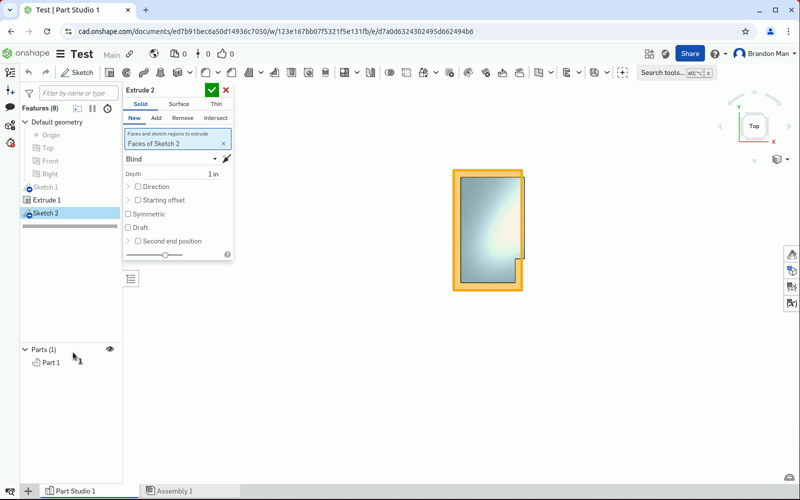
mouse_move(143, 106)
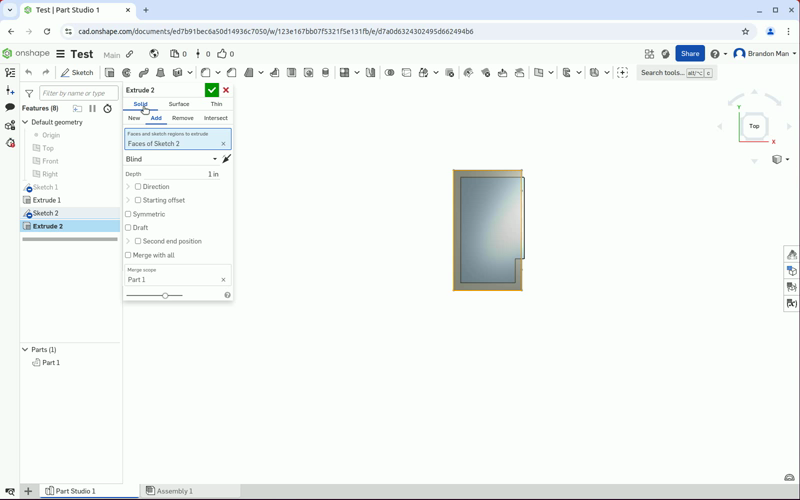
click(143, 106)
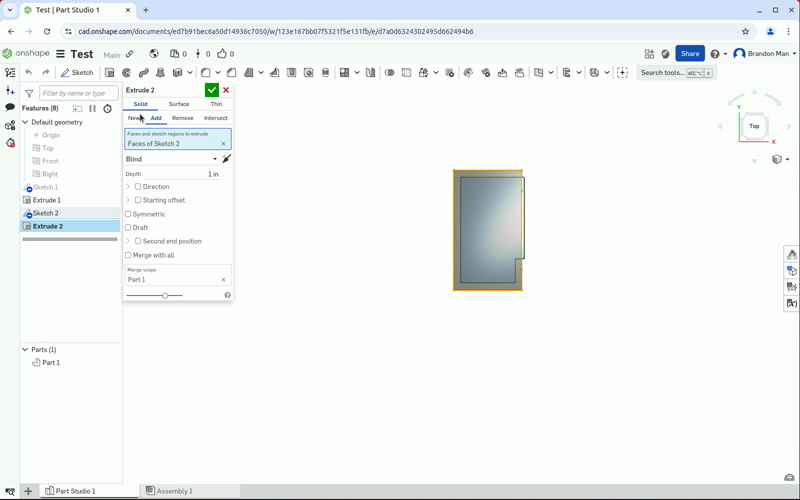
mouse_move(137, 120)
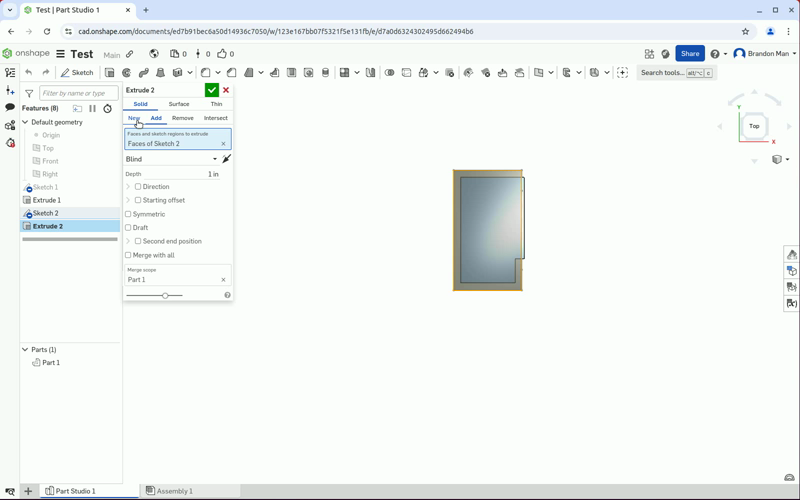
click(137, 120)
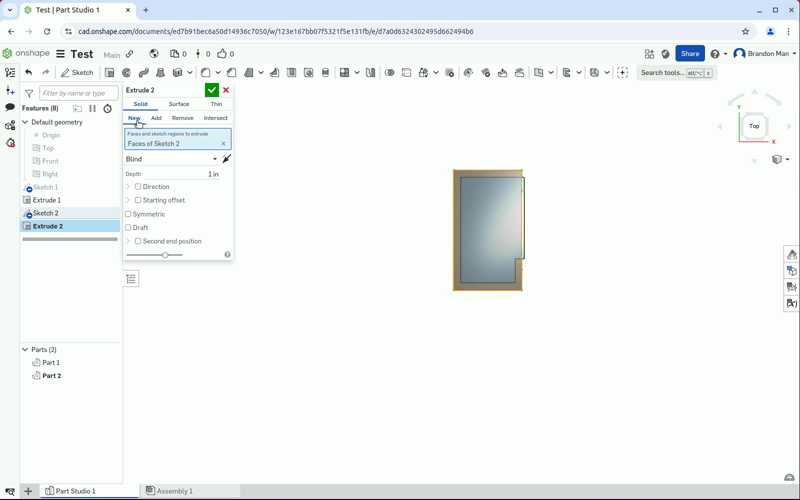
key(tab, 4)
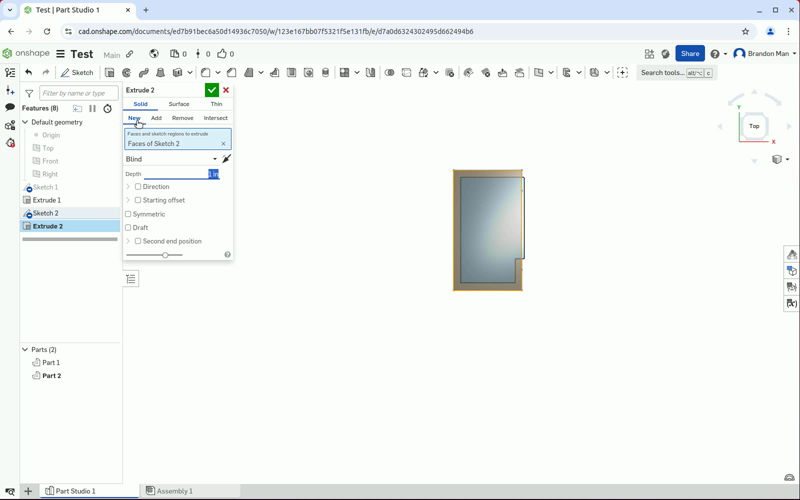
text(-2.889)
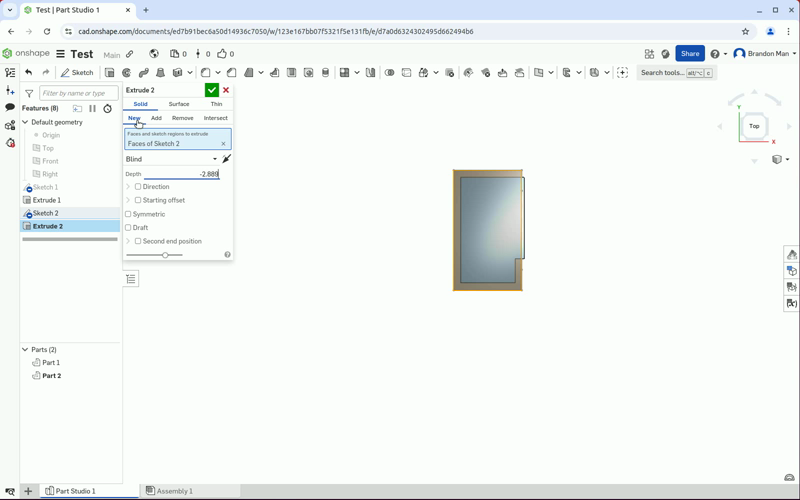
key(enter)
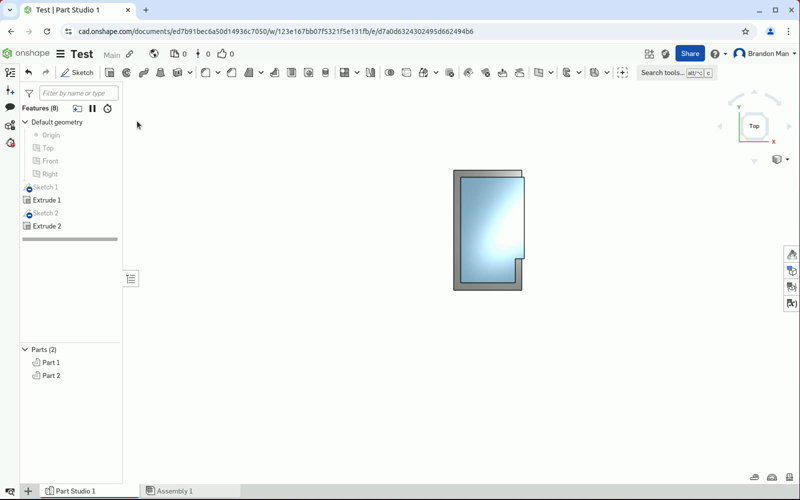
key(shift+h)
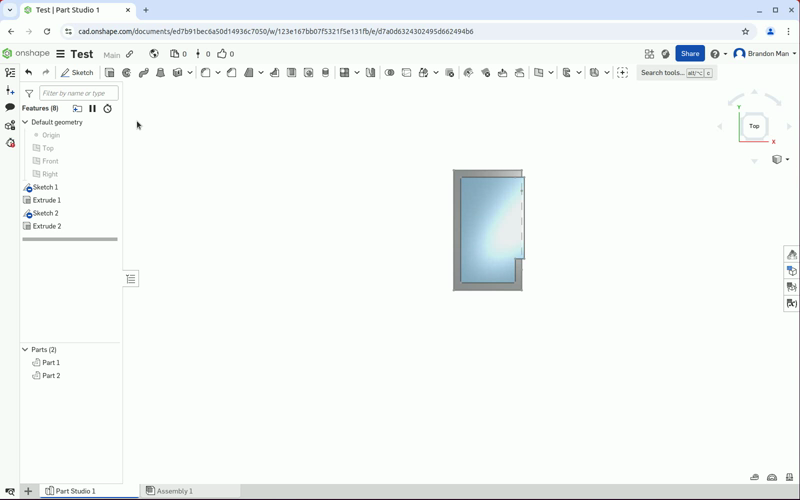
key(shift+h)
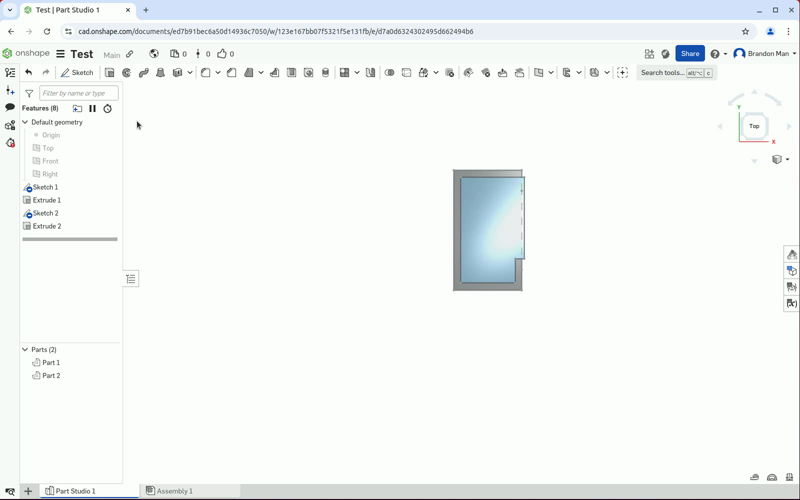
key(shift+7)
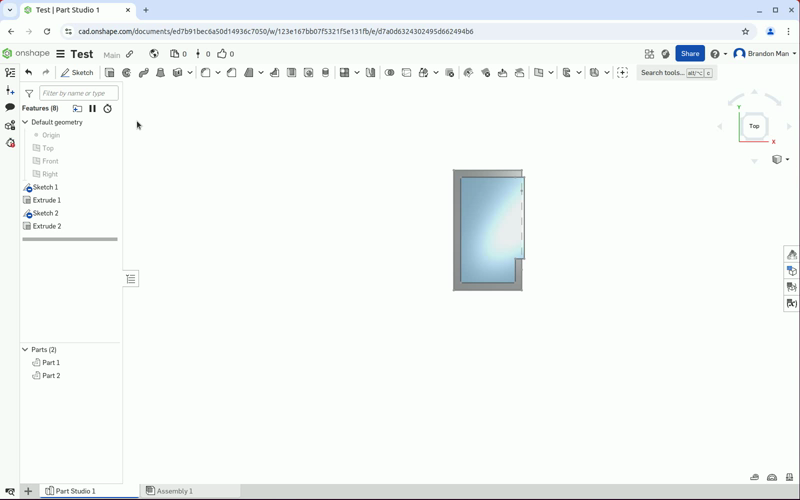
key(up, 3)
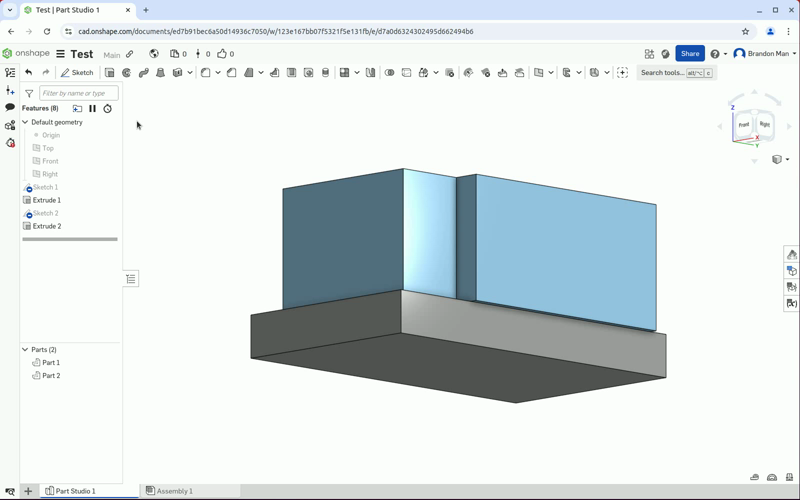
key(left, 3)
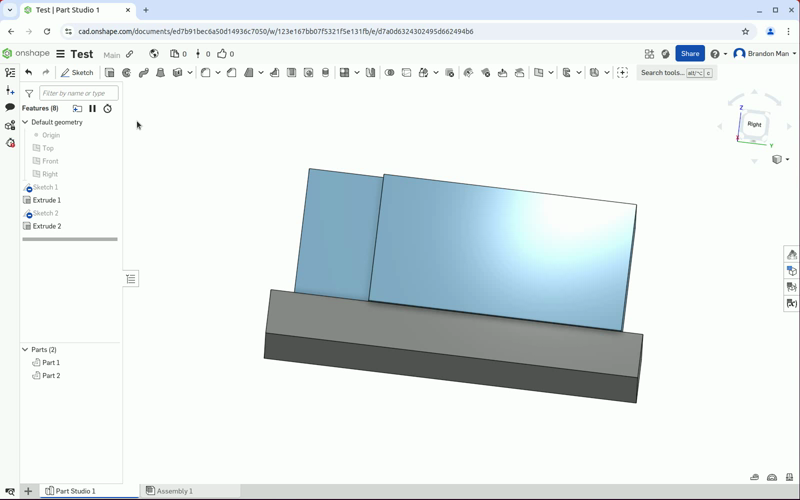
key(right, 3)
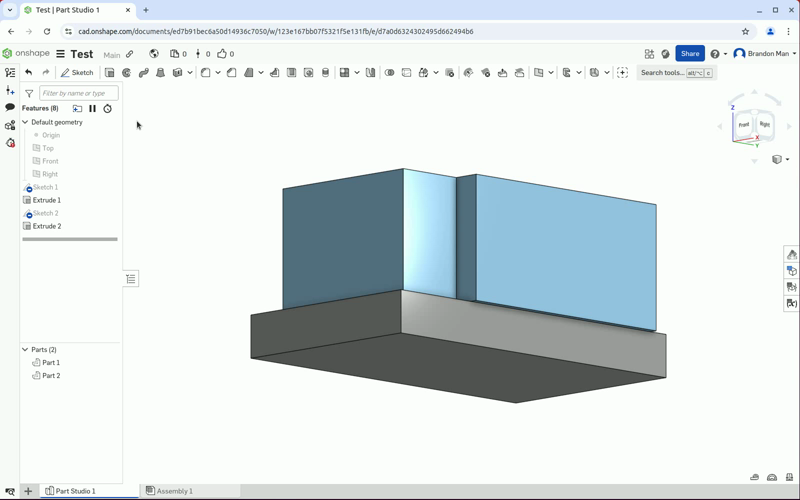
key(down, 3)
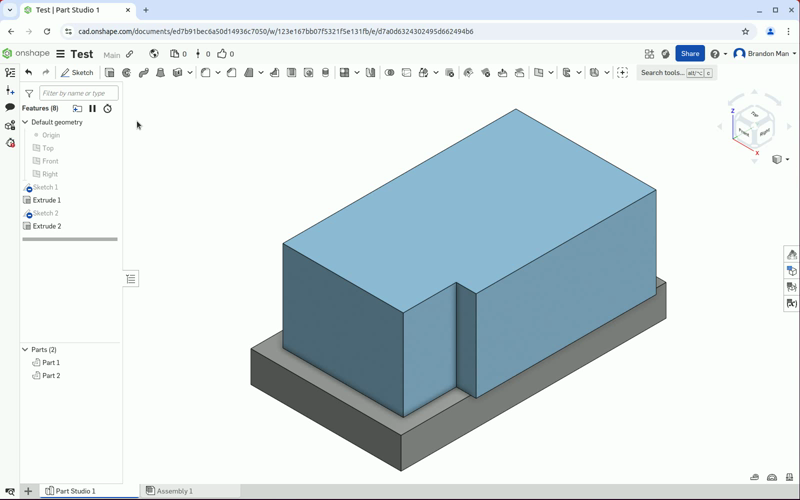
mouse_move(73, 189)
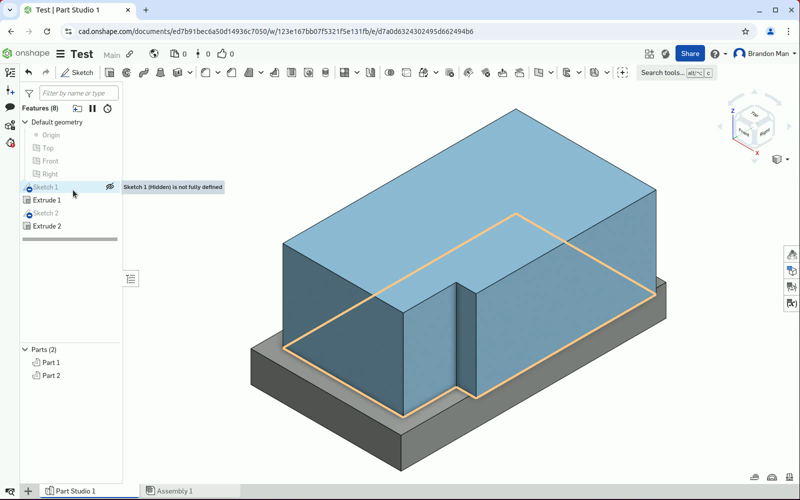
click(73, 189)